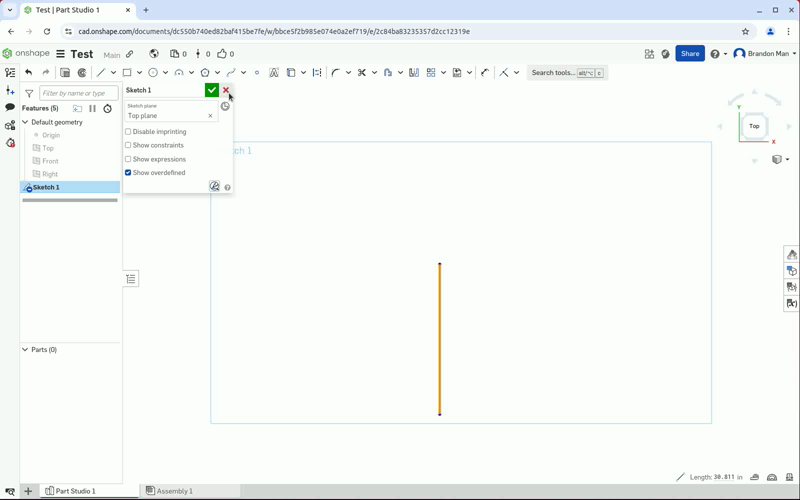
key(shift+h)
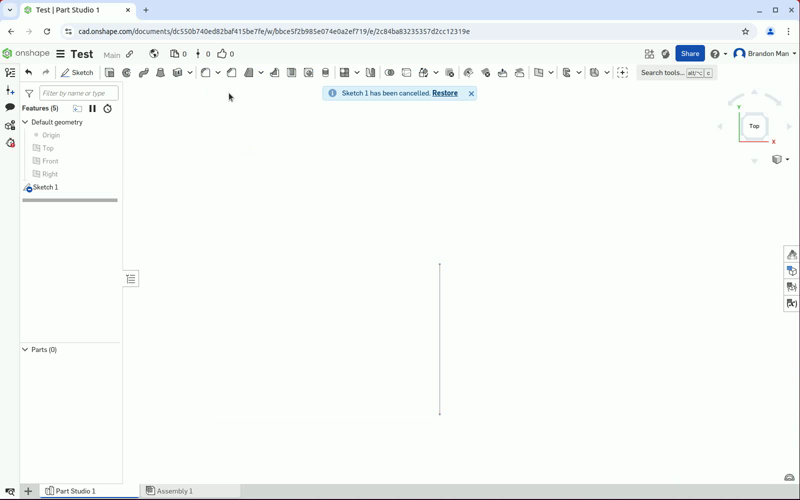
key(shift+s)
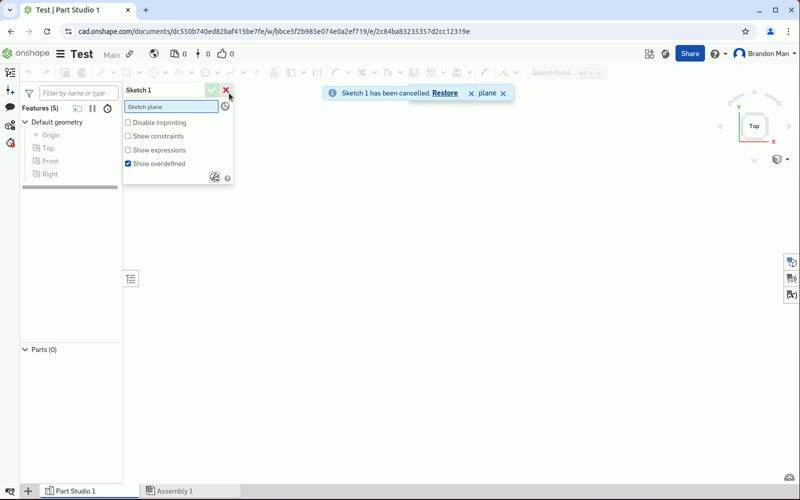
mouse_move(73, 150)
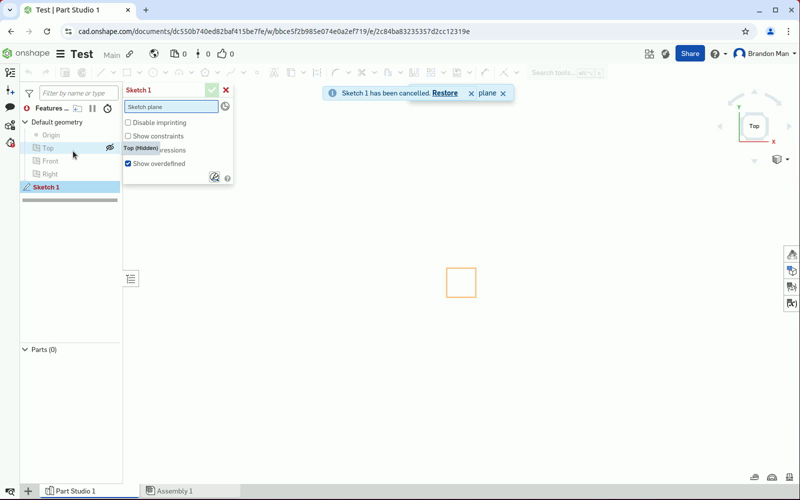
click(73, 150)
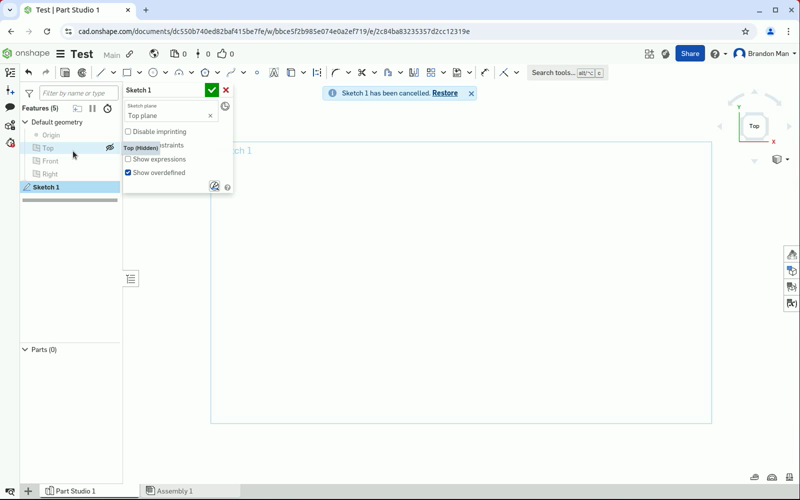
mouse_move(73, 352)
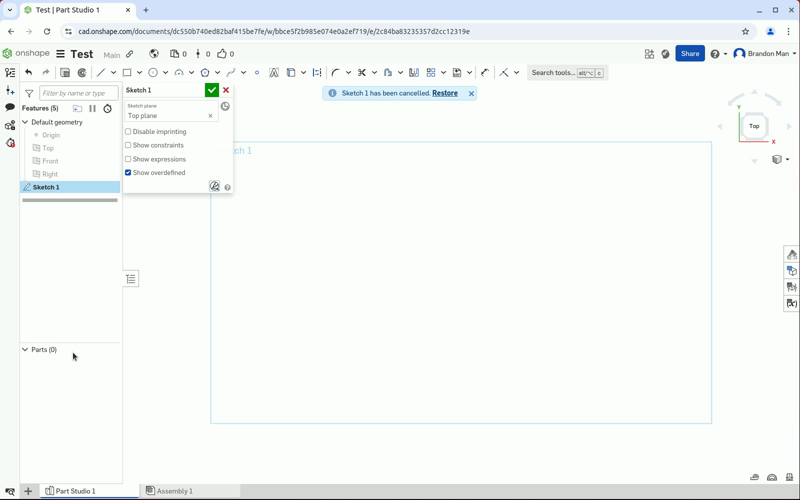
key(y)
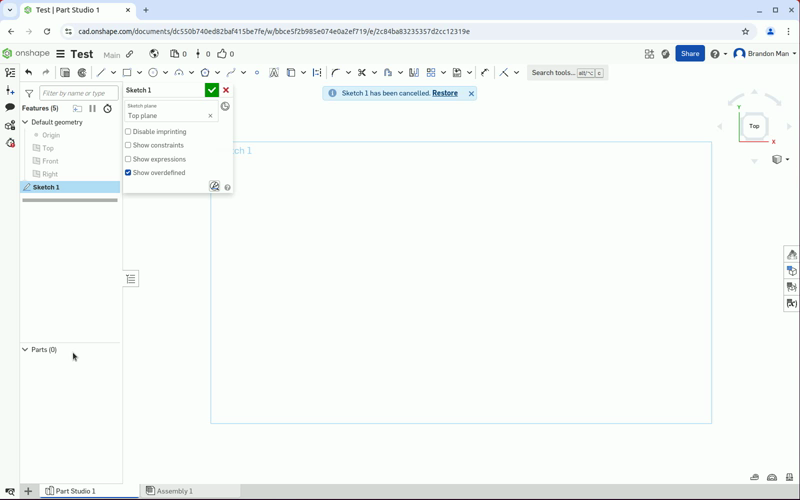
key(c)
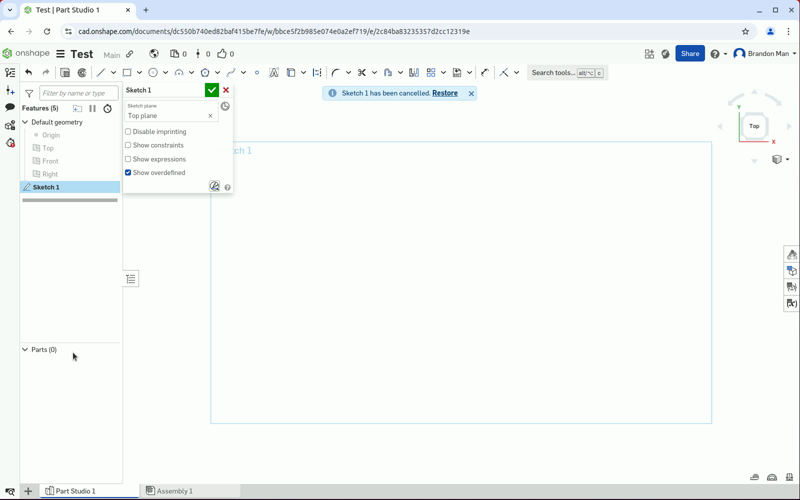
key_down(shift)
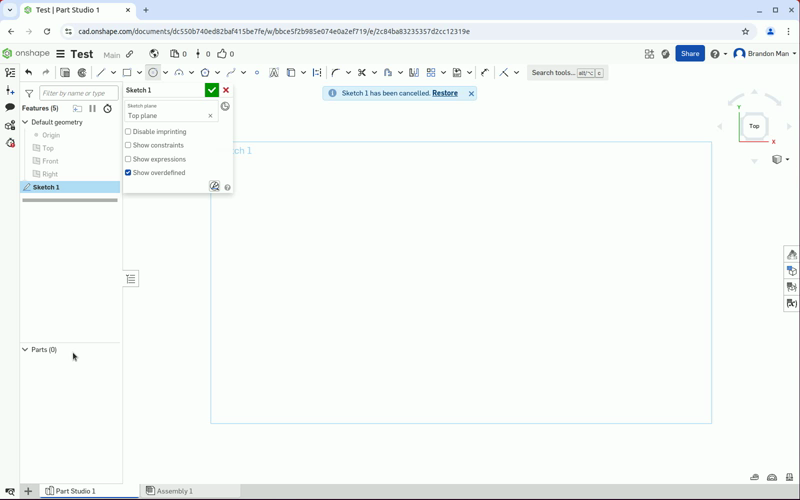
mouse_move(392, 282)
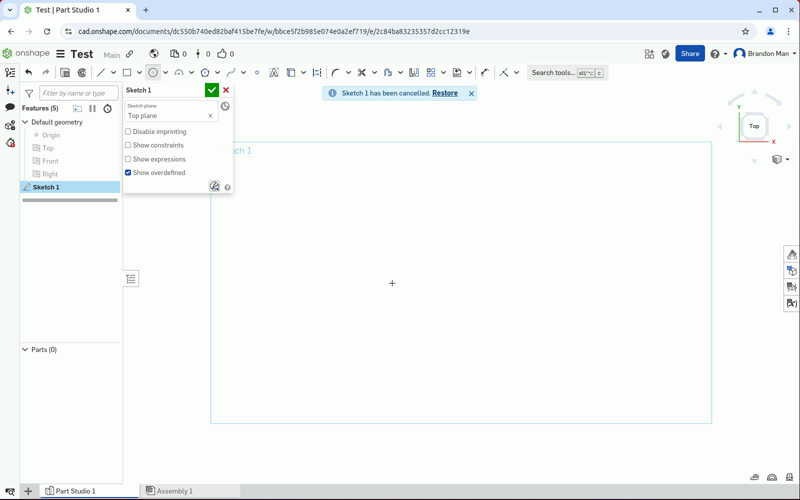
click(392, 282)
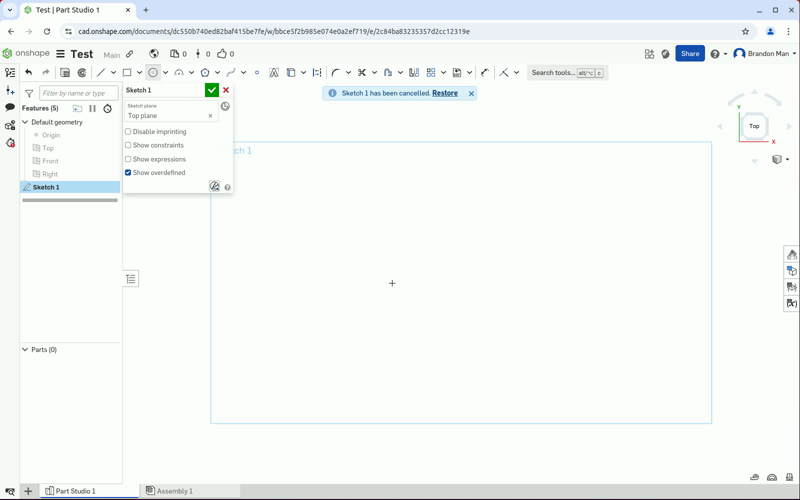
key_up(shift)
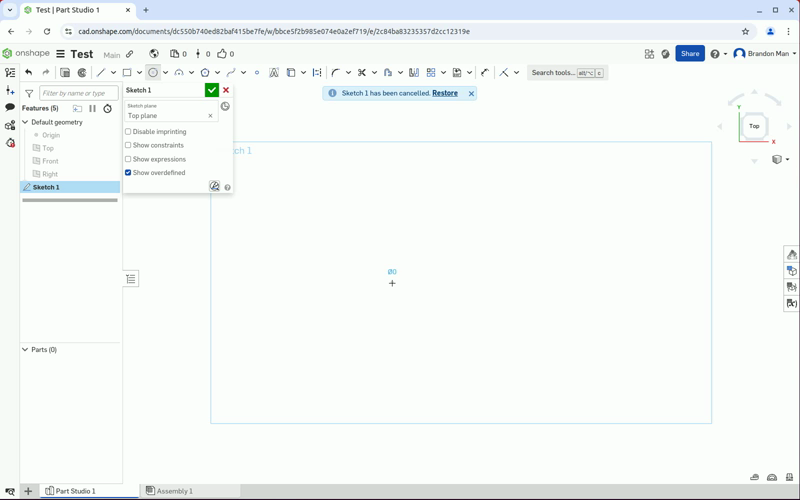
mouse_move(435, 282)
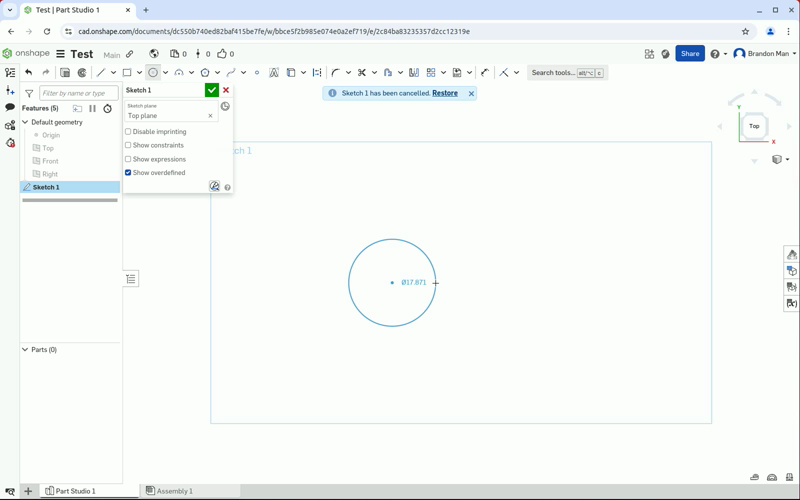
click(435, 282)
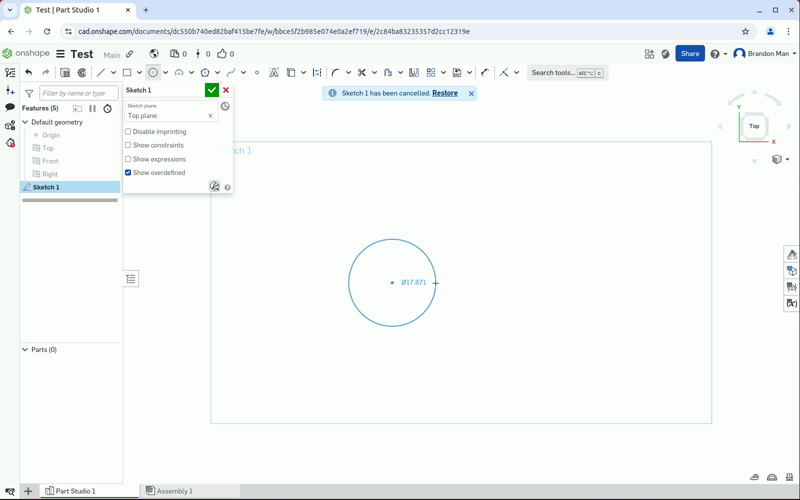
key(esc)
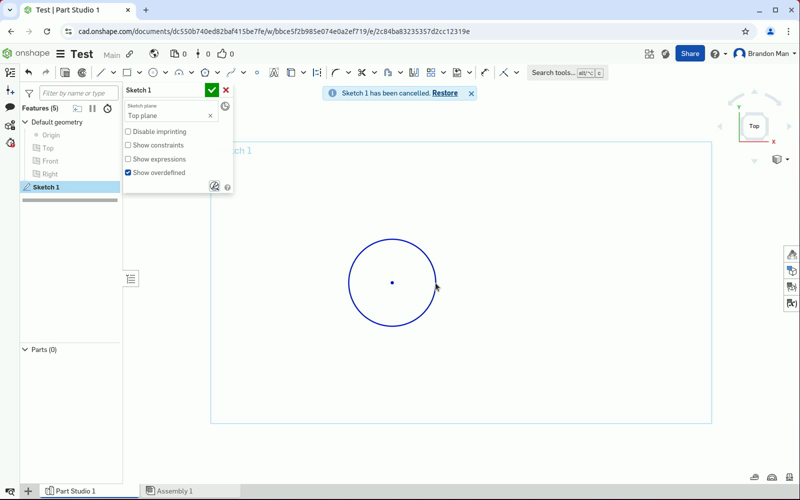
key(c)
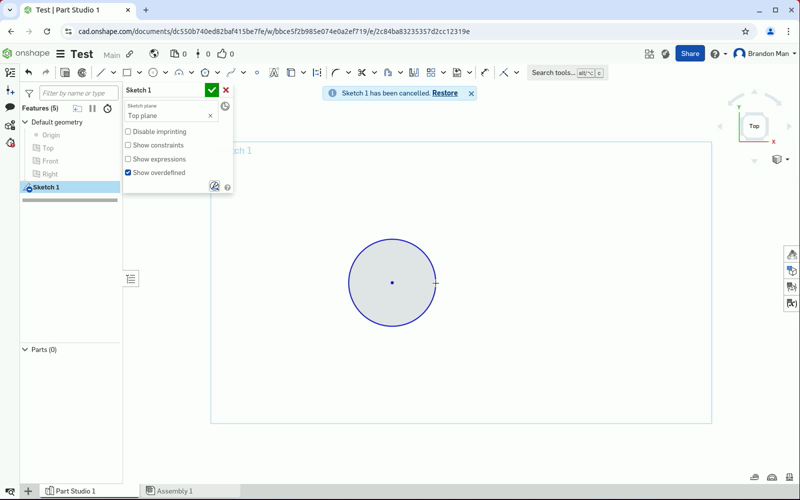
key_down(shift)
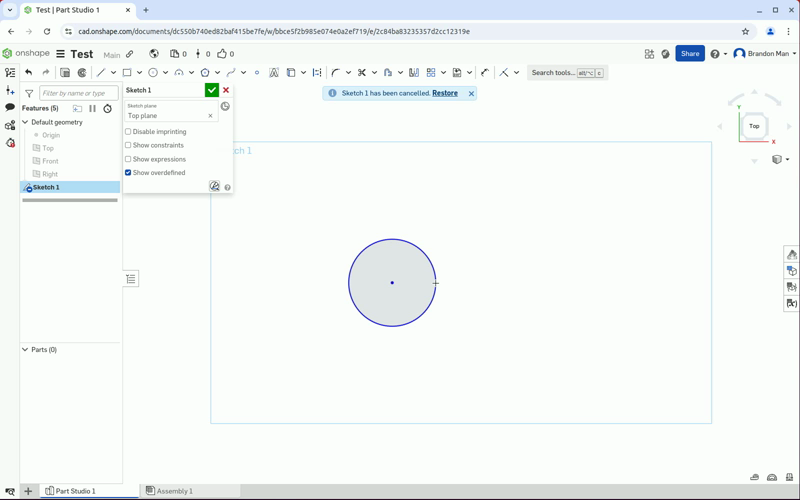
mouse_move(392, 282)
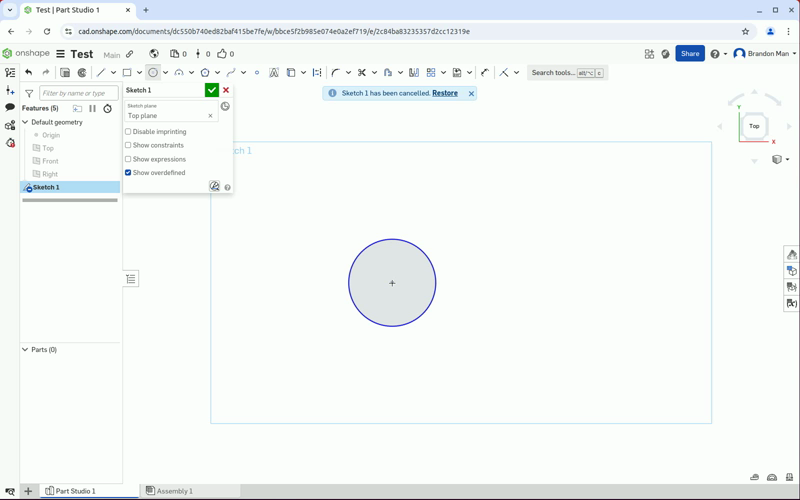
click(392, 282)
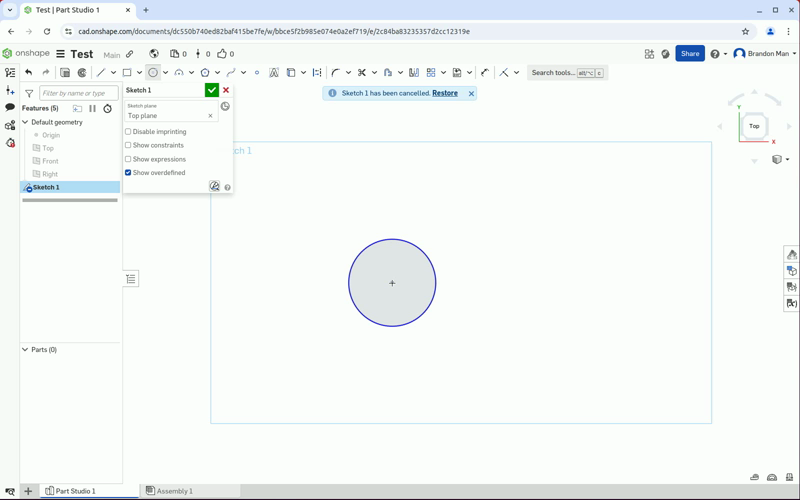
key_up(shift)
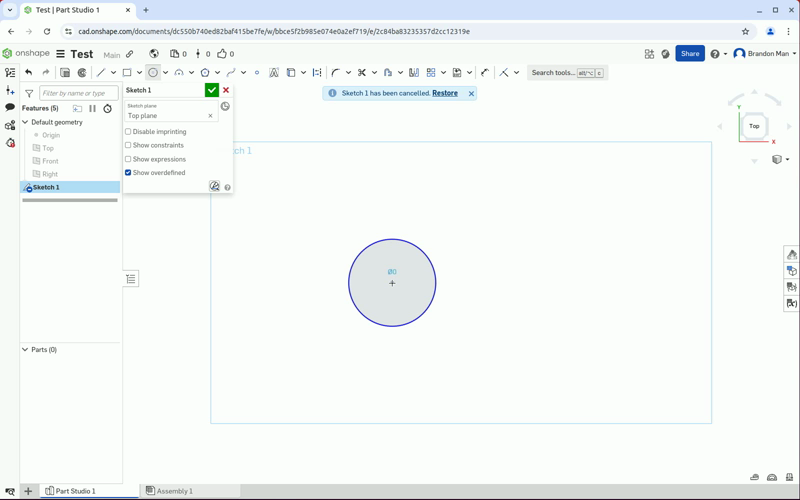
mouse_move(415, 282)
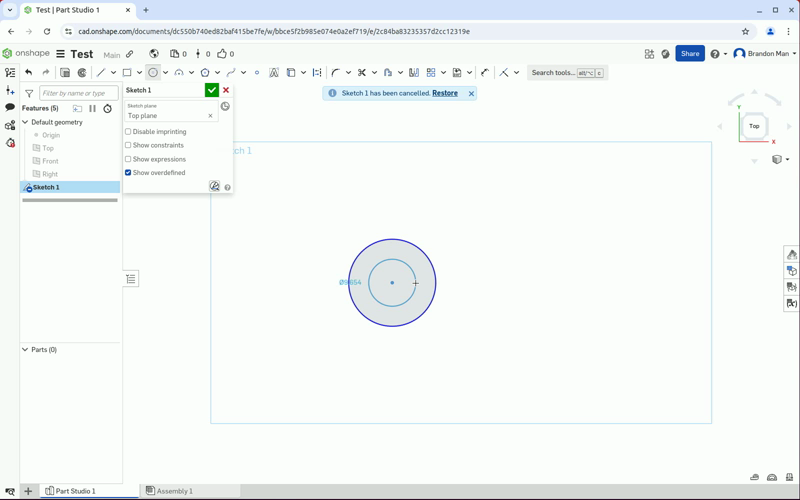
click(415, 282)
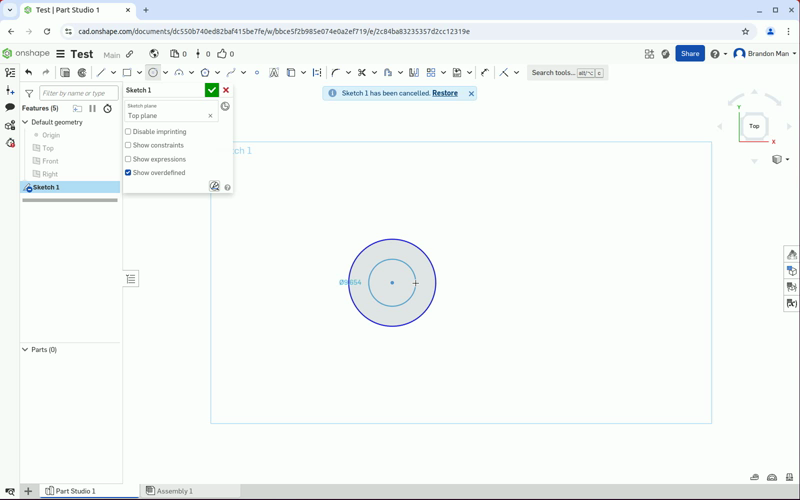
key(esc)
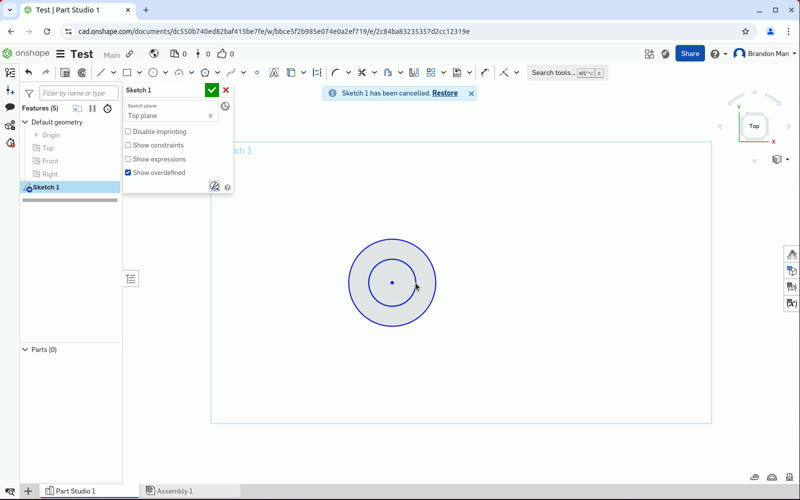
mouse_move(423, 279)
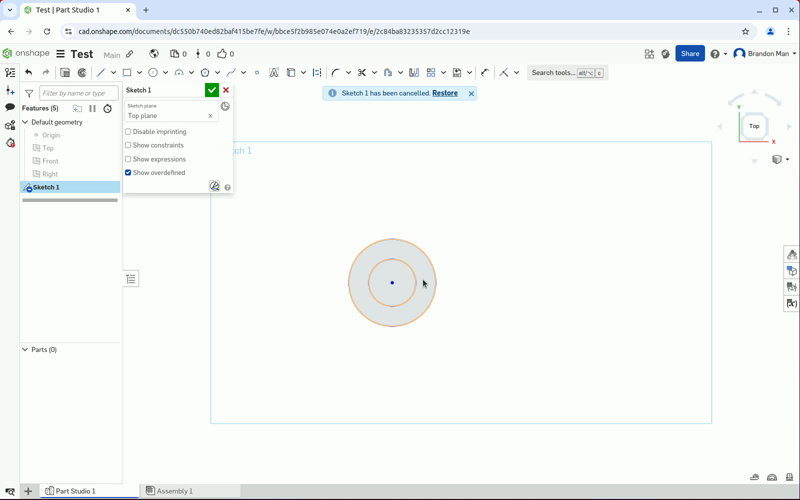
click(423, 279)
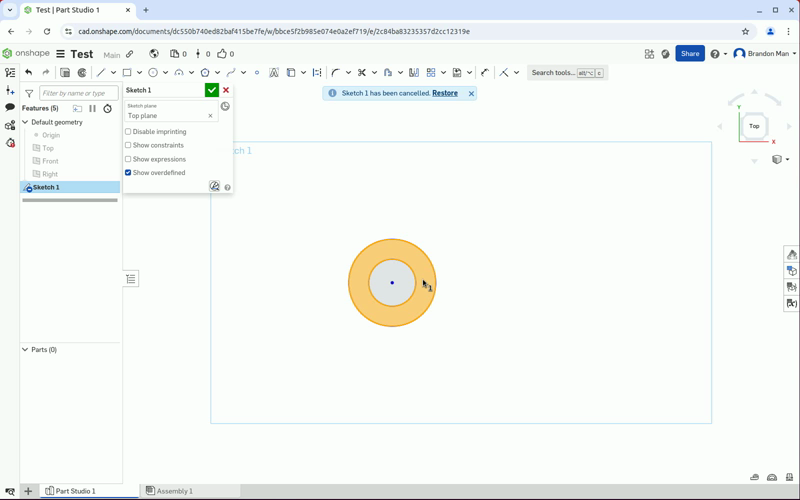
mouse_move(73, 352)
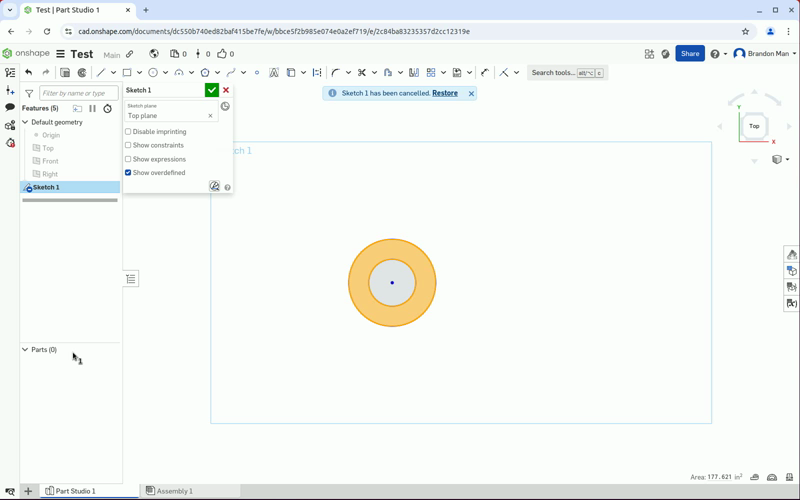
key(shift+y)
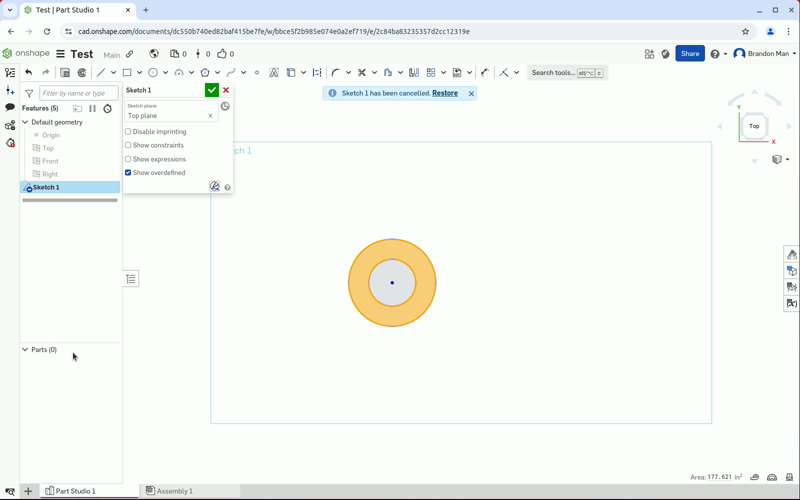
key(shift+e)
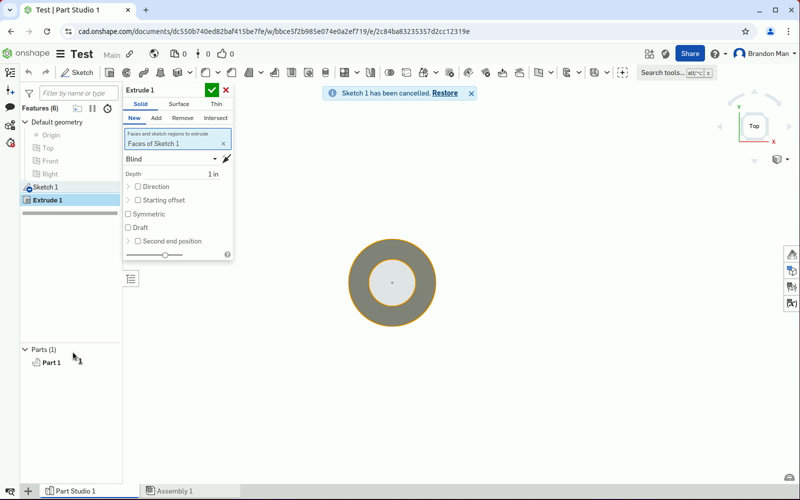
mouse_move(143, 106)
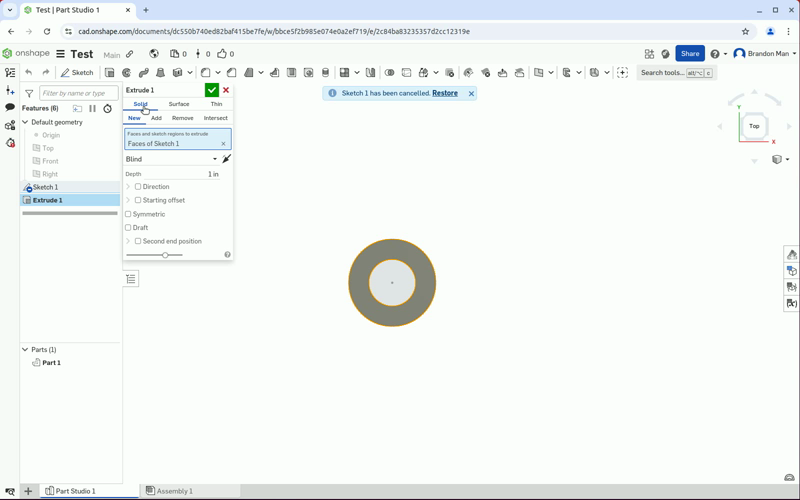
click(143, 106)
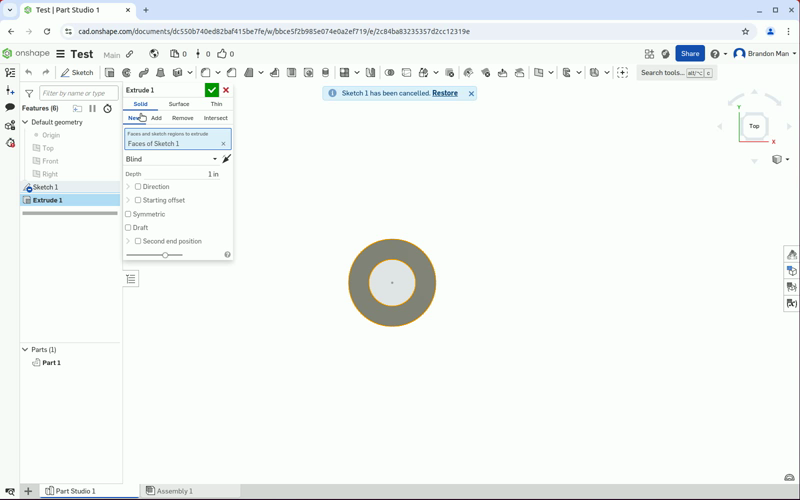
mouse_move(137, 120)
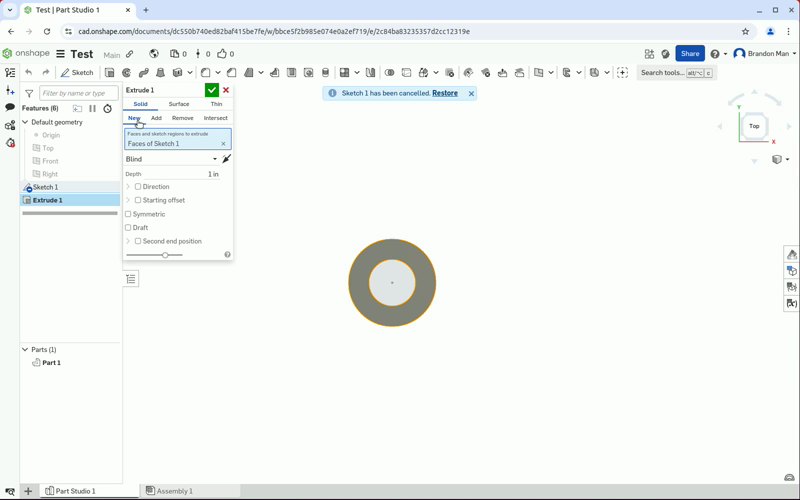
click(137, 120)
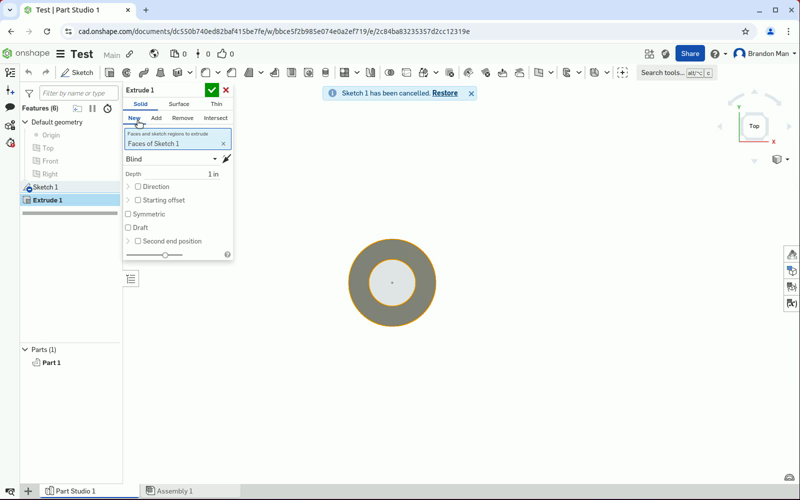
key(tab, 4)
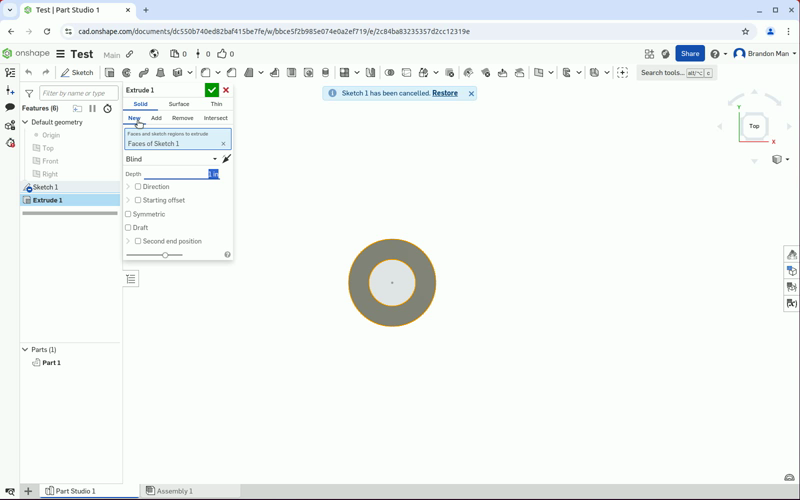
text(7.703)
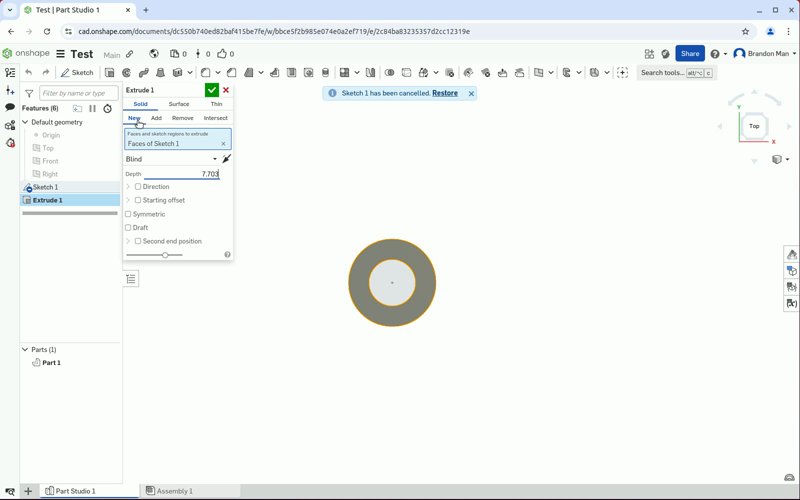
key(enter)
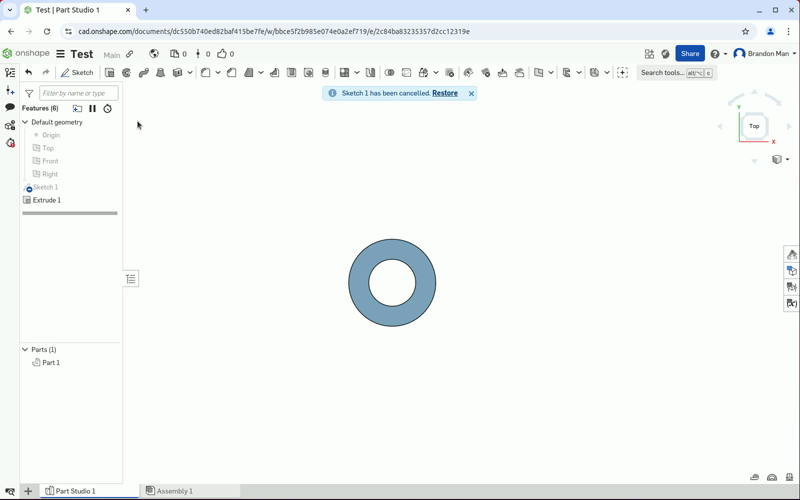
key(shift+h)
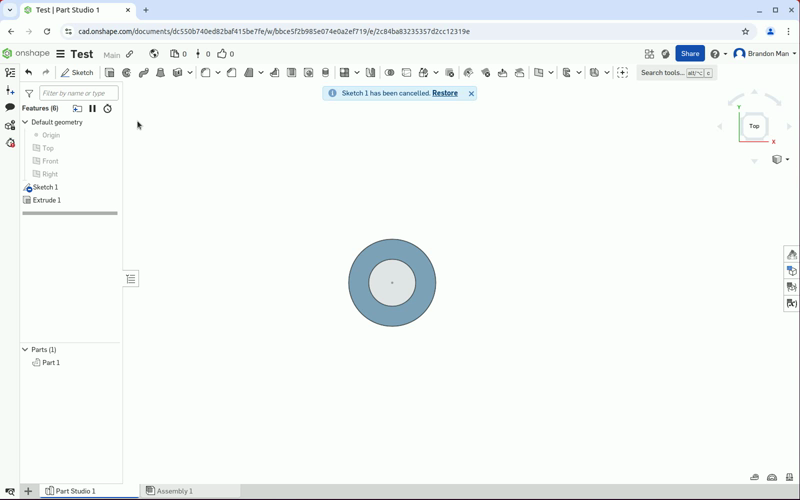
key(shift+h)
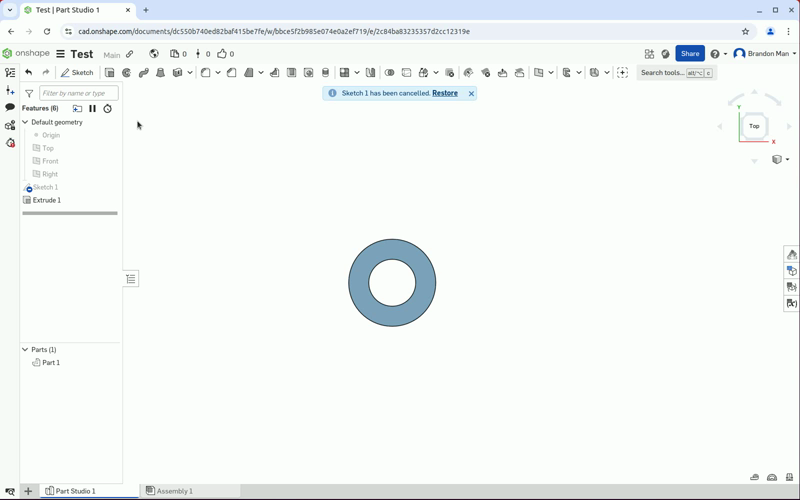
mouse_move(73, 189)
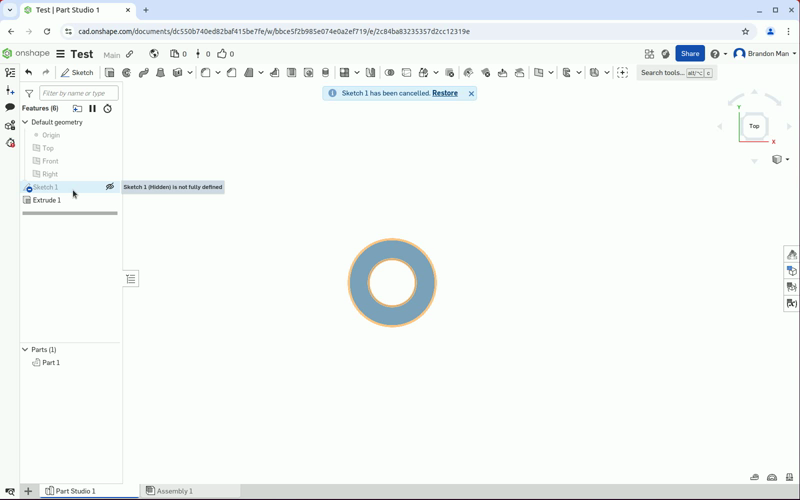
click(73, 189)
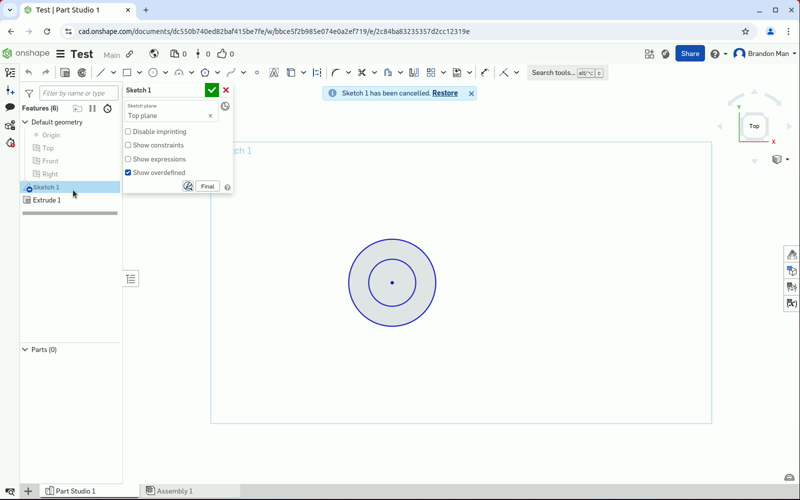
mouse_move(229, 92)
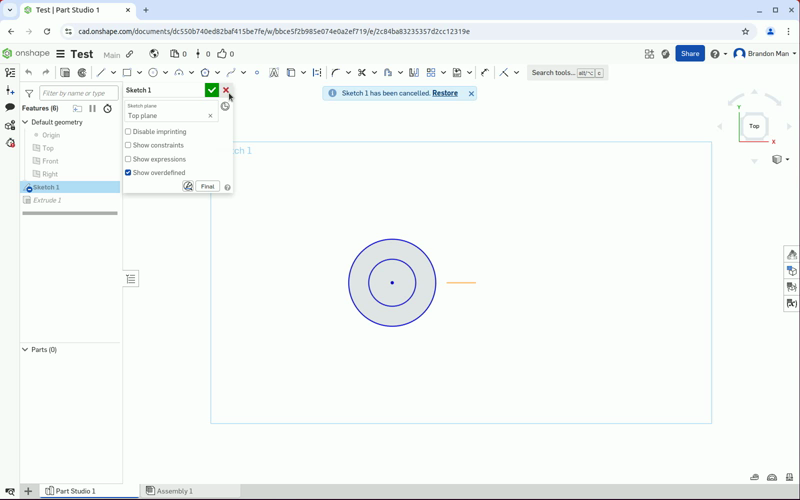
click(229, 92)
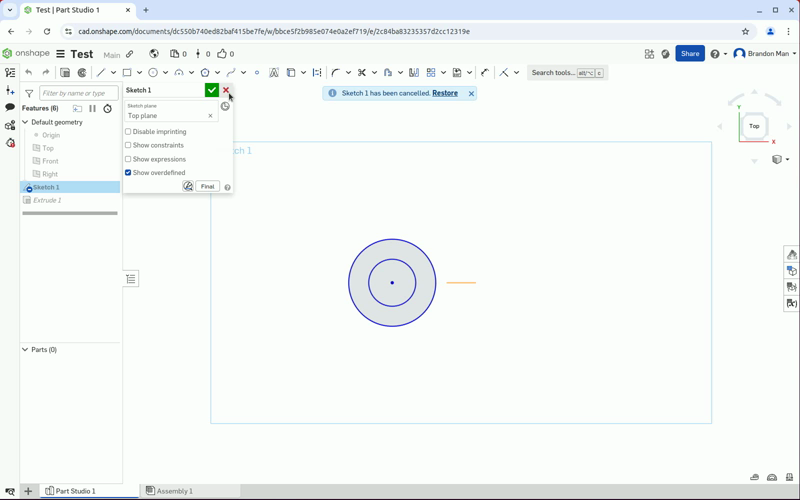
key(shift+s)
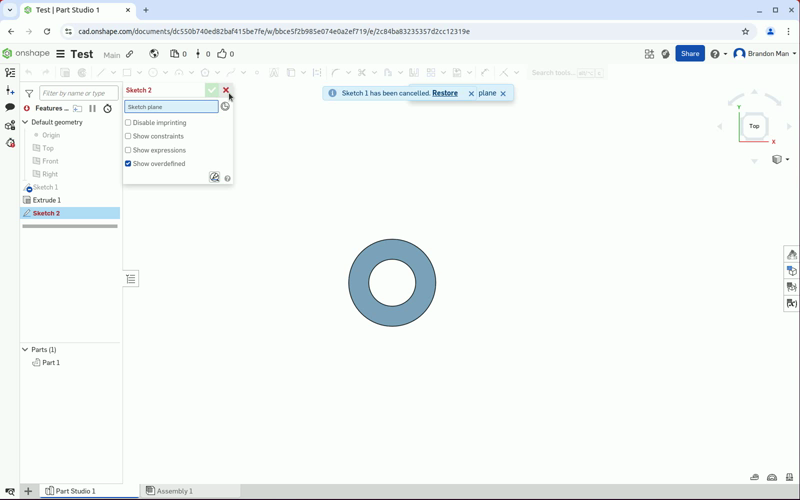
mouse_move(73, 150)
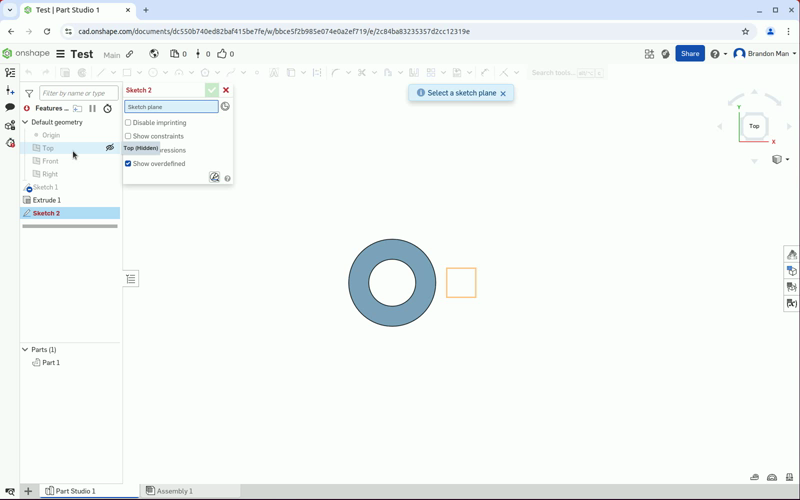
click(73, 150)
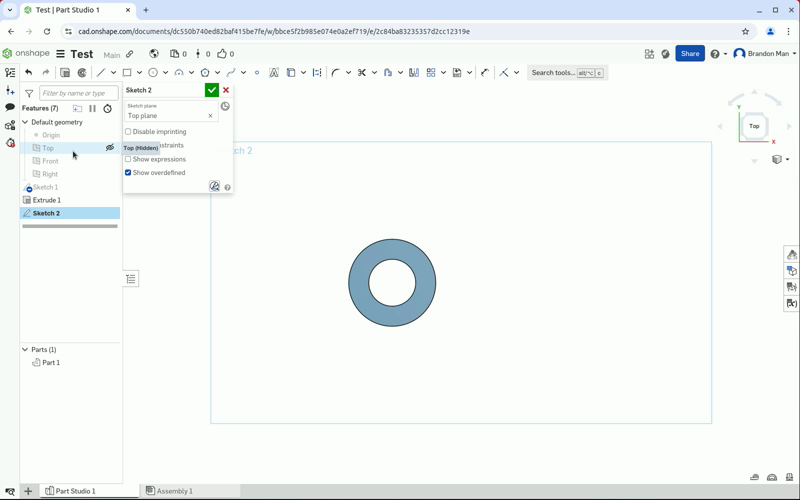
mouse_move(73, 352)
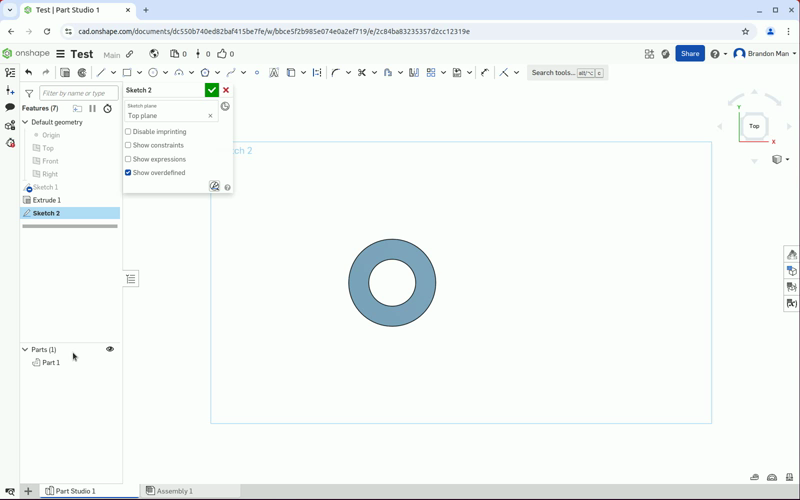
key(y)
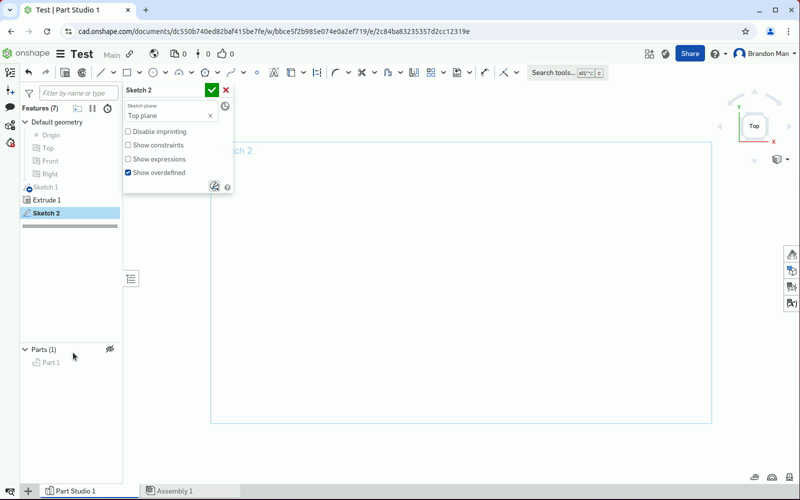
key(l)
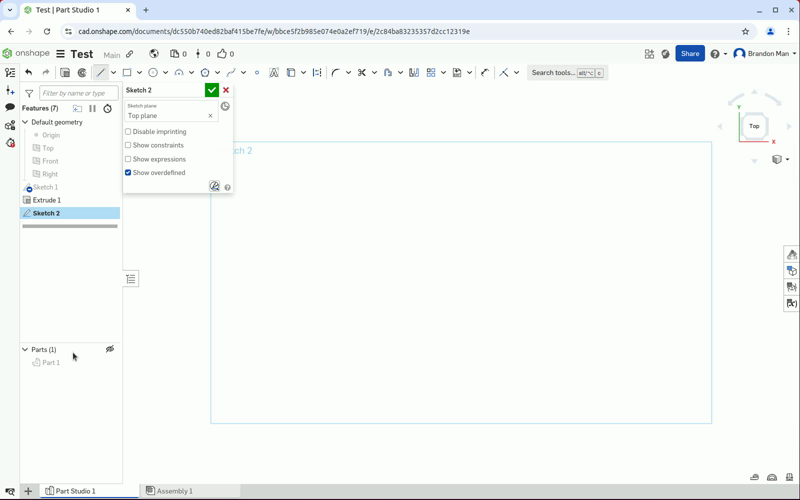
key_down(shift)
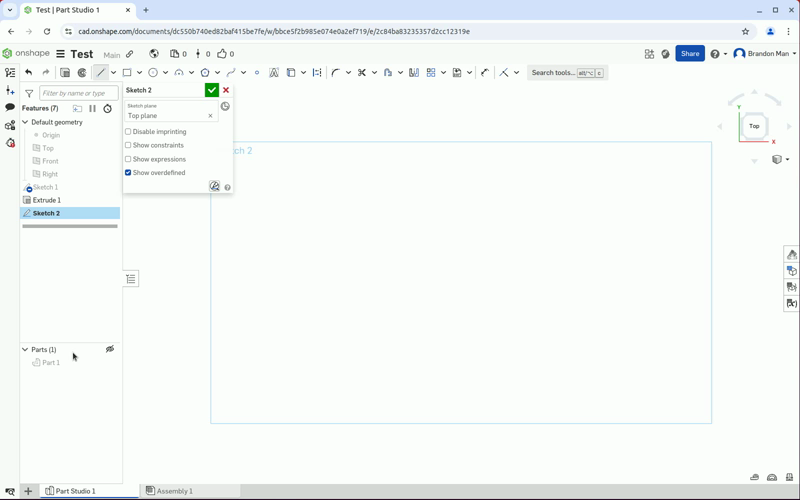
mouse_move(391, 326)
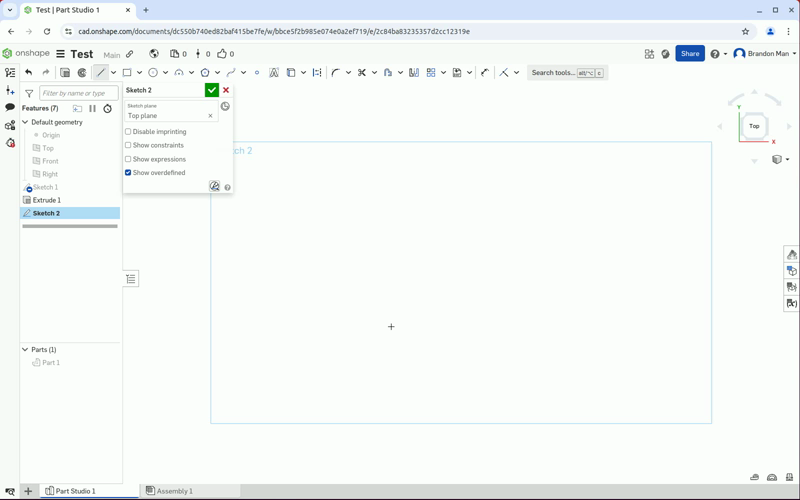
click(391, 326)
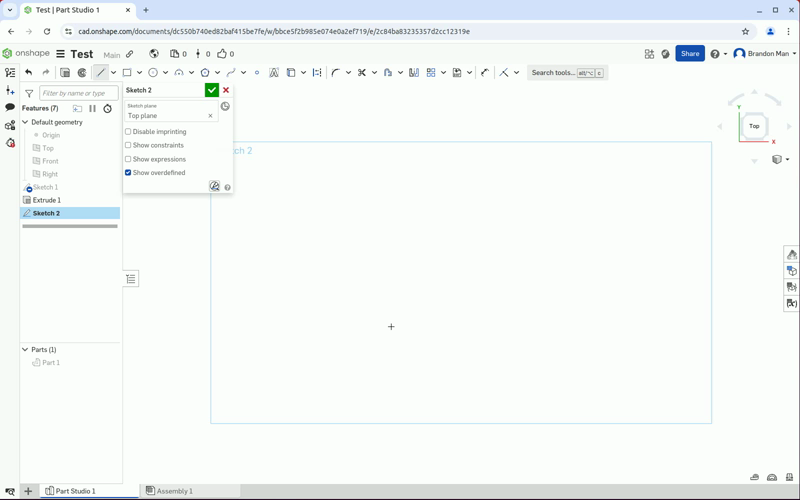
key_up(shift)
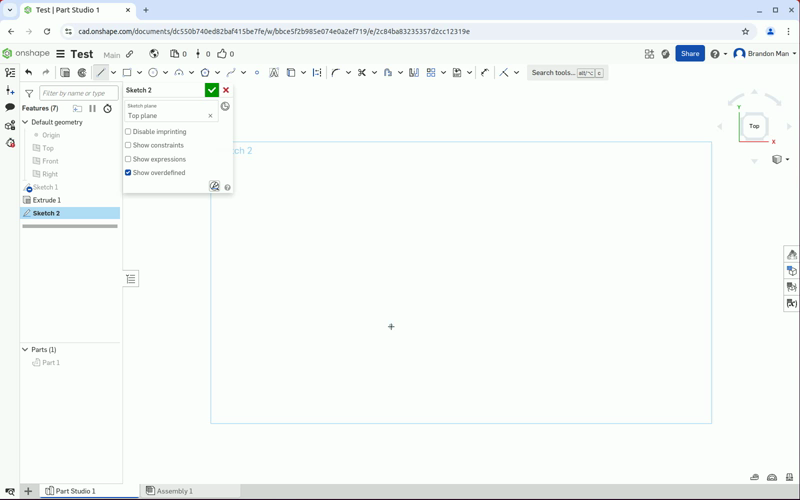
key_down(shift)
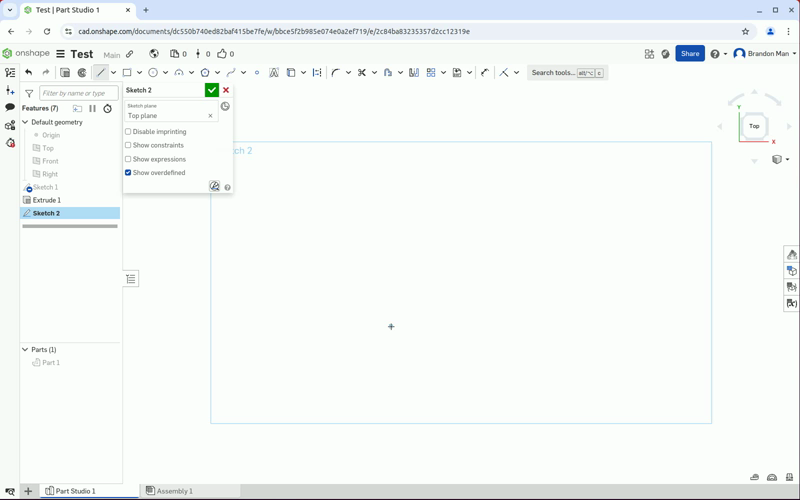
mouse_move(529, 324)
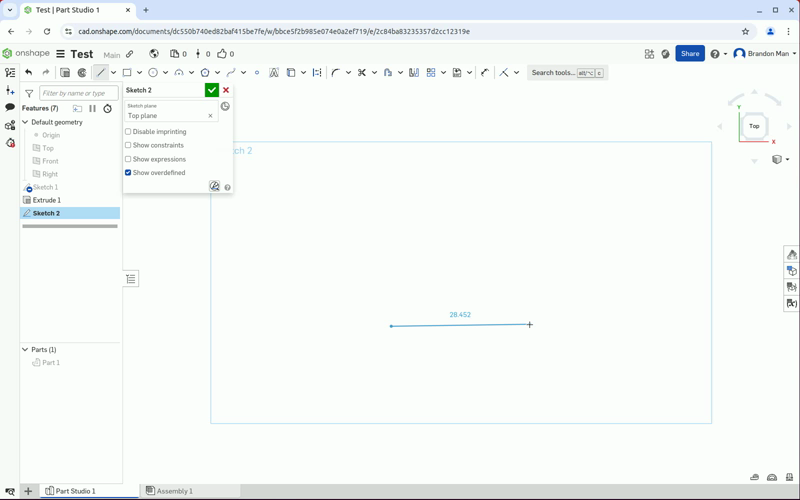
click(529, 324)
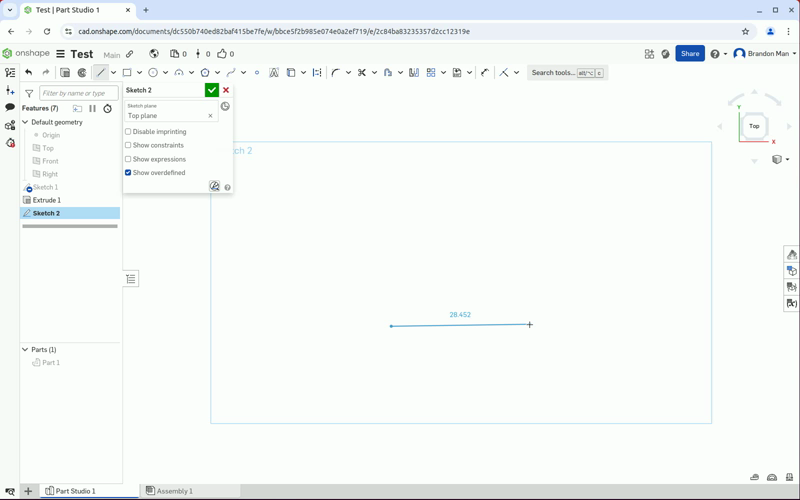
key_up(shift)
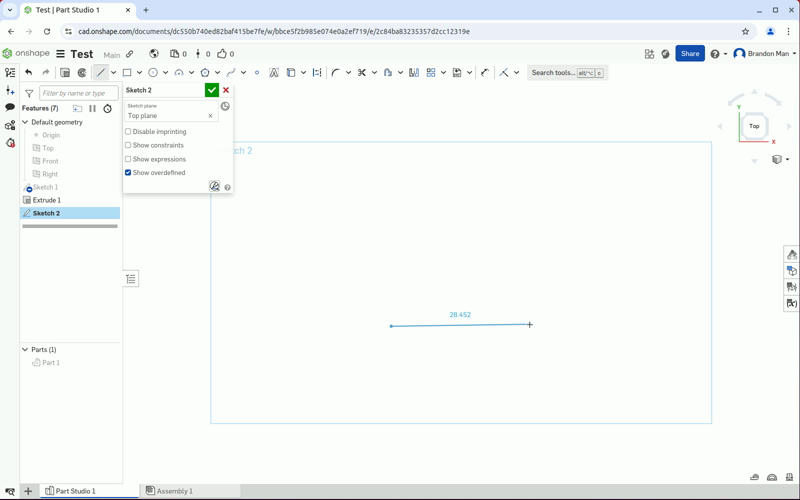
key(esc)
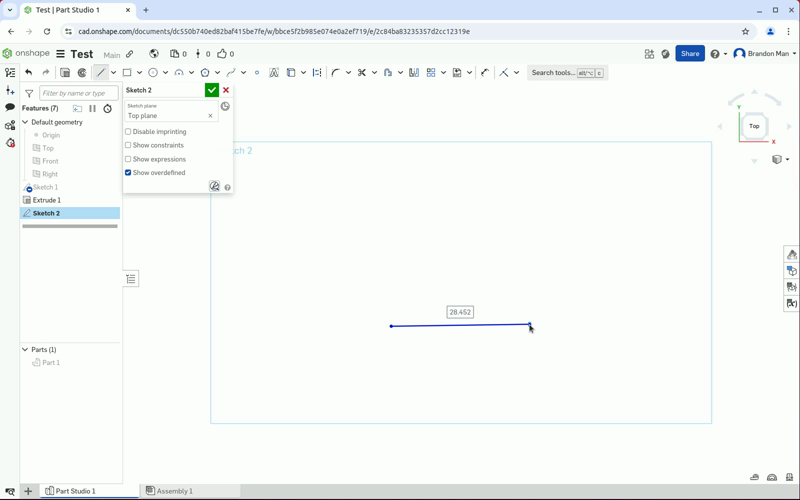
key(a)
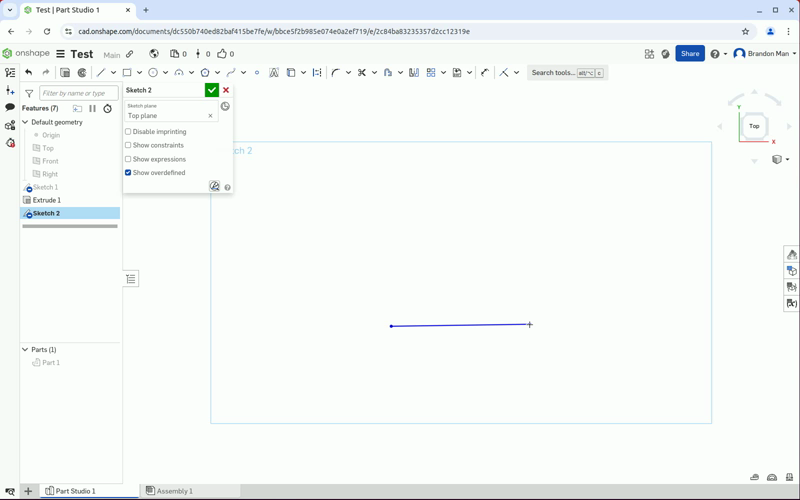
mouse_move(529, 324)
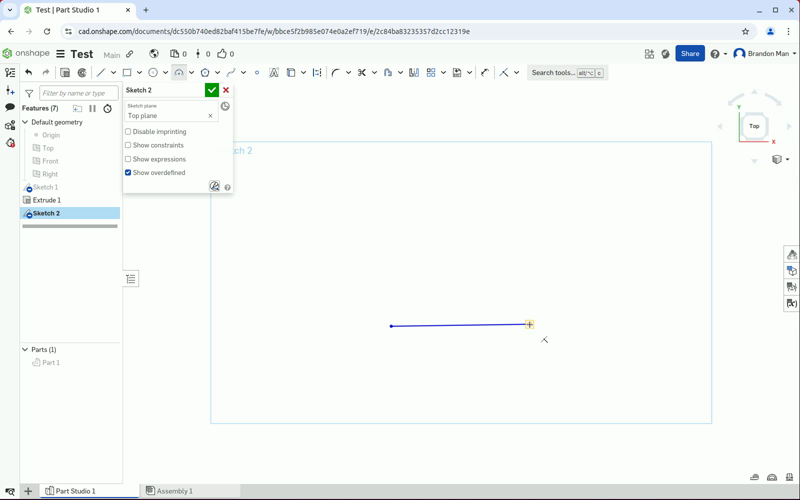
click(529, 324)
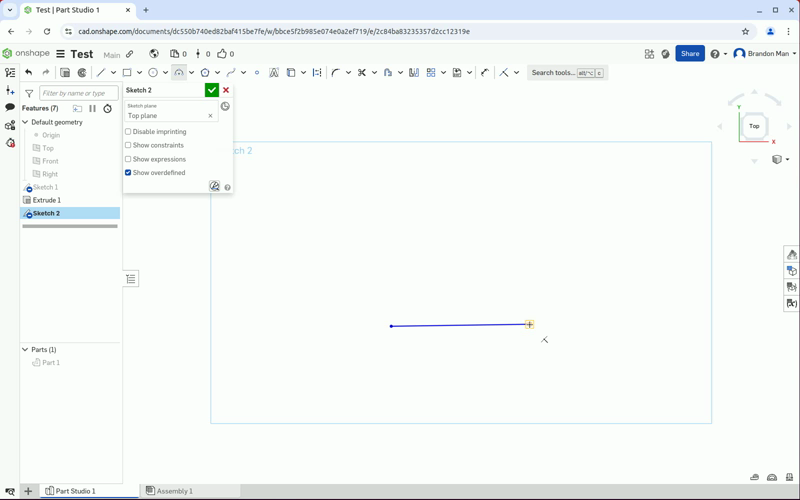
key_down(shift)
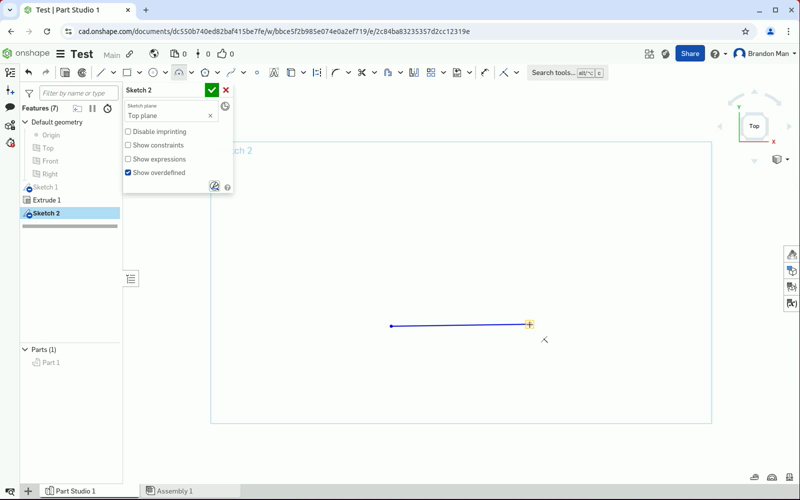
mouse_move(529, 241)
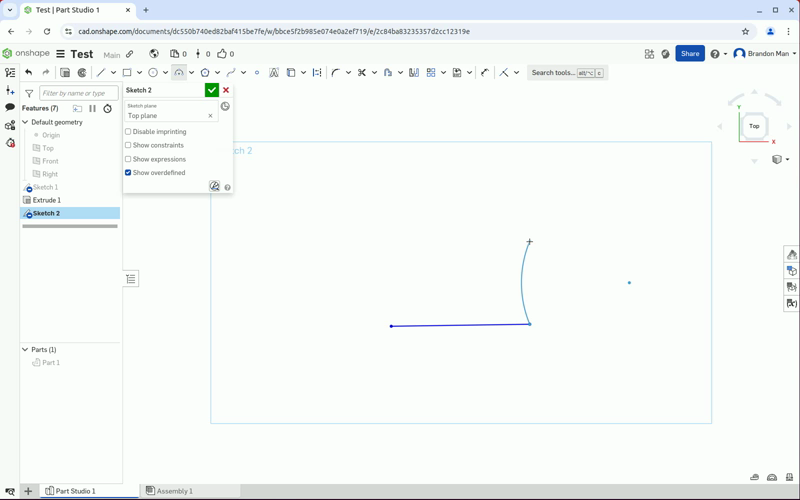
click(529, 241)
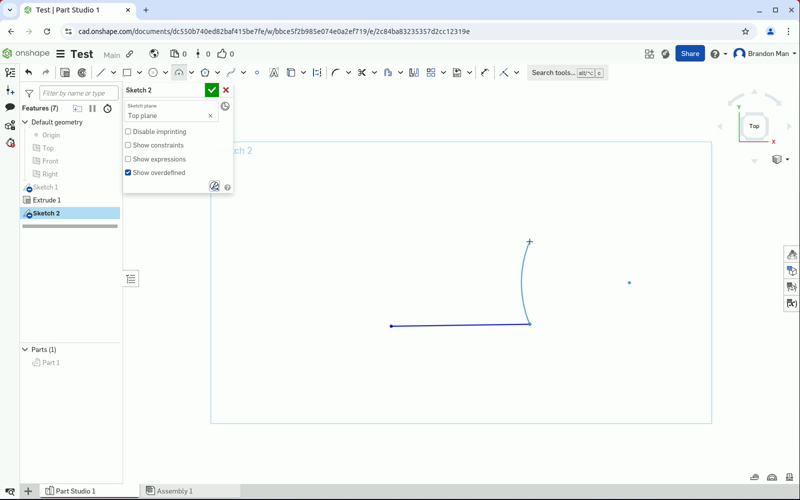
mouse_move(570, 282)
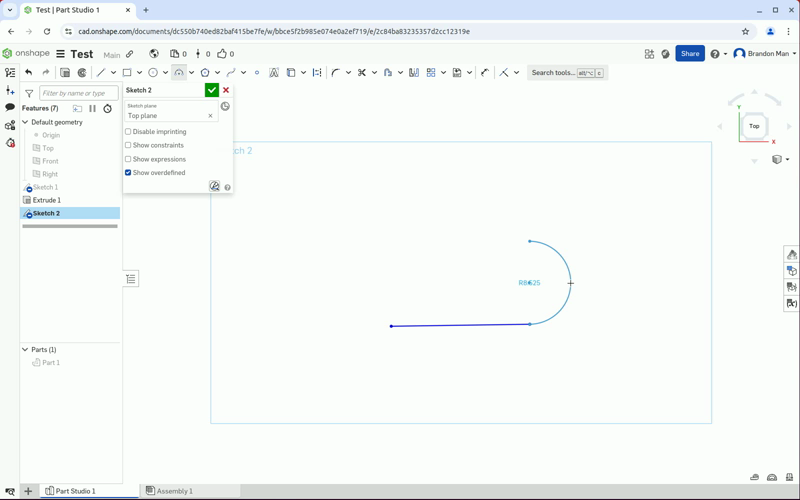
click(570, 282)
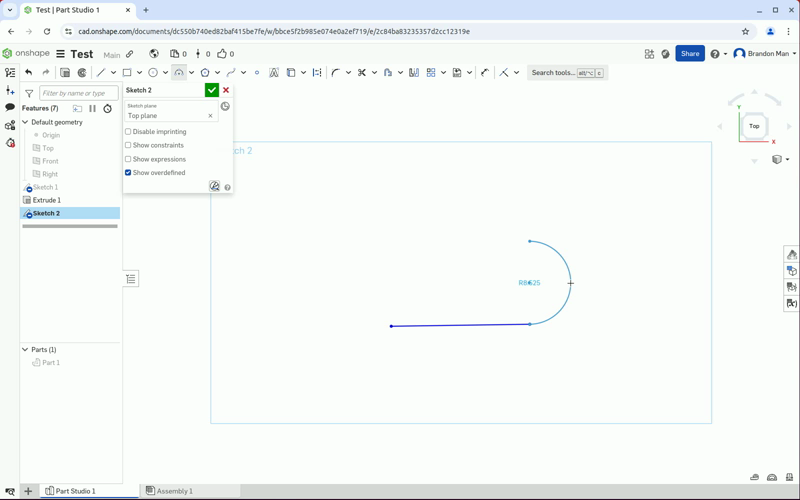
key_up(shift)
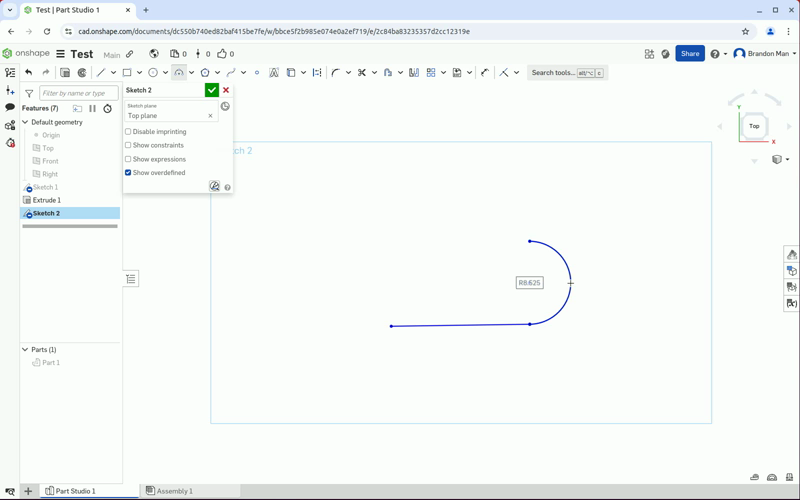
key(esc)
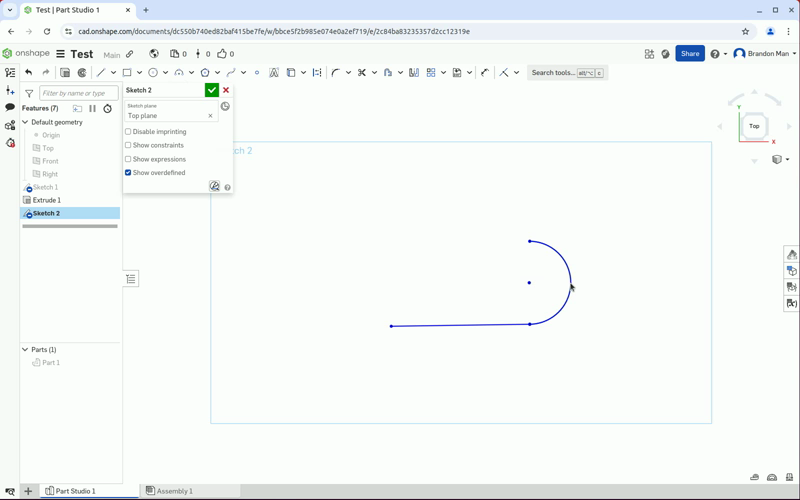
key(l)
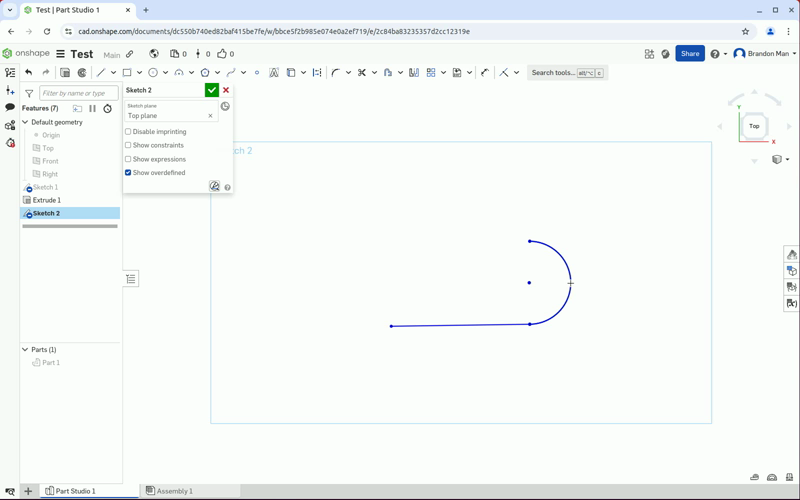
mouse_move(529, 241)
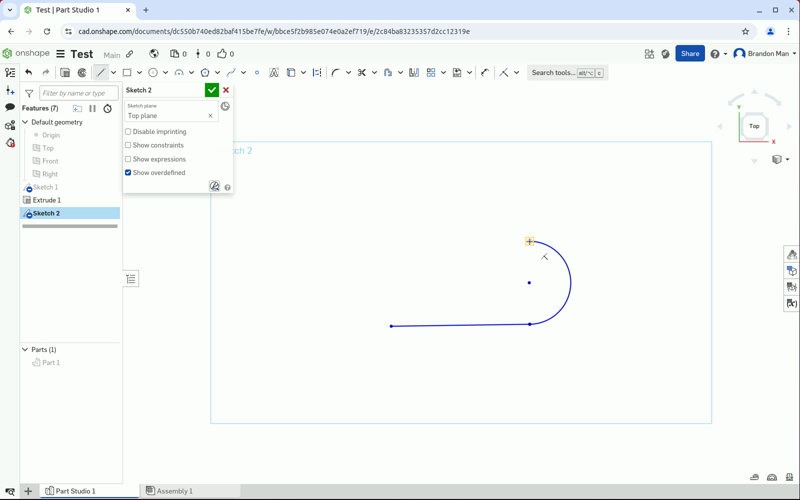
click(529, 241)
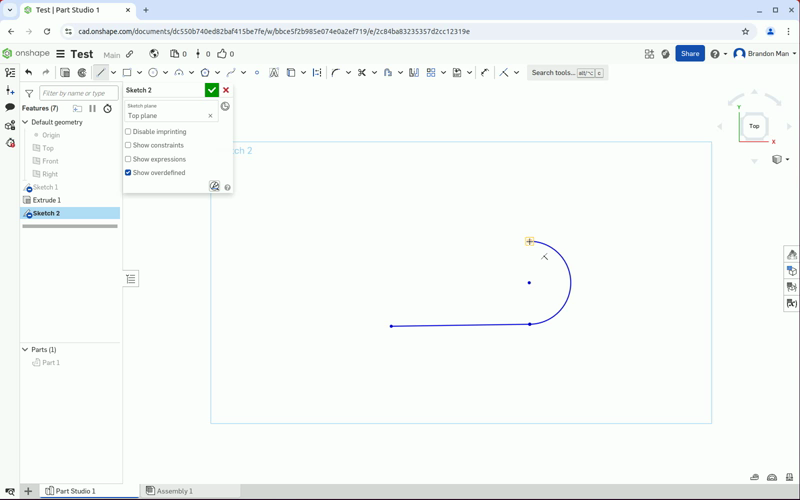
key_down(shift)
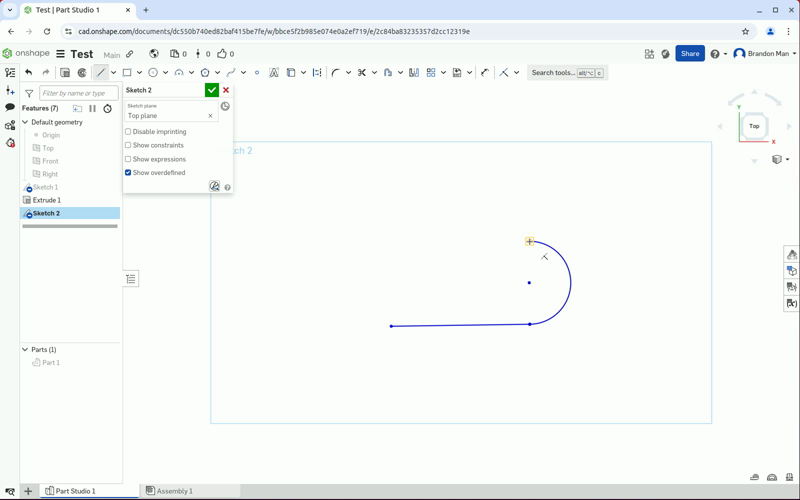
mouse_move(391, 241)
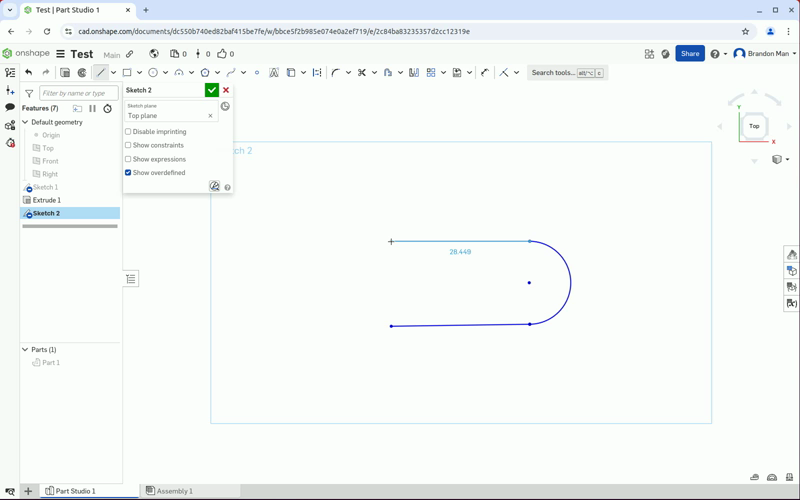
click(391, 241)
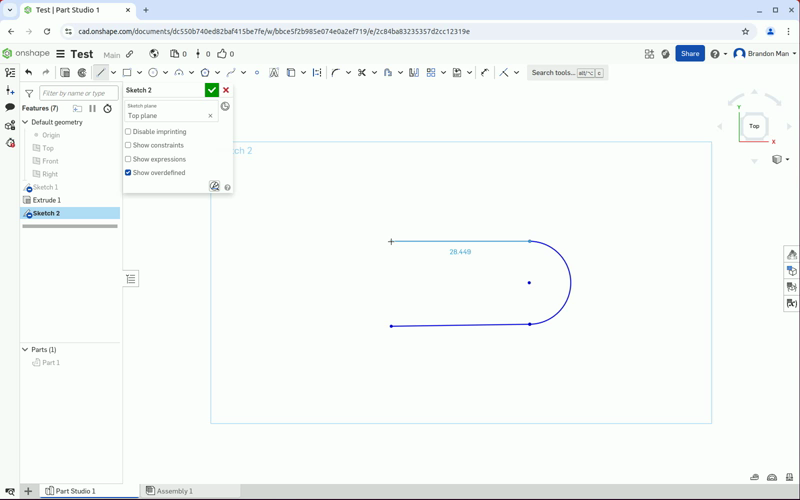
key_up(shift)
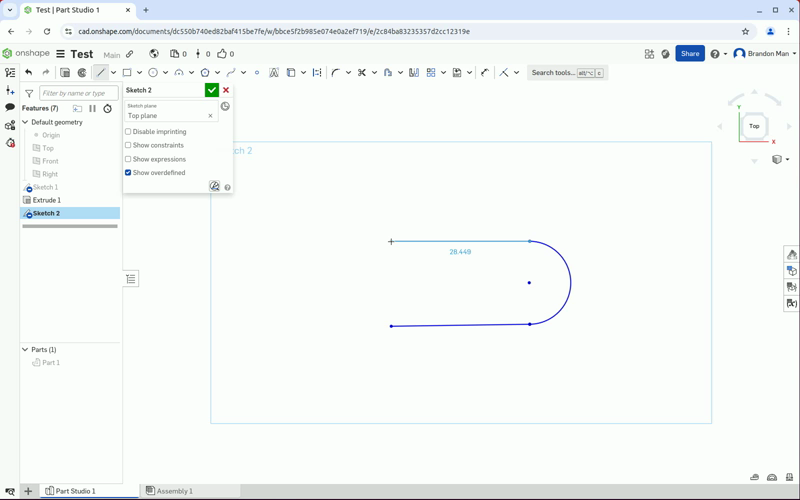
key(esc)
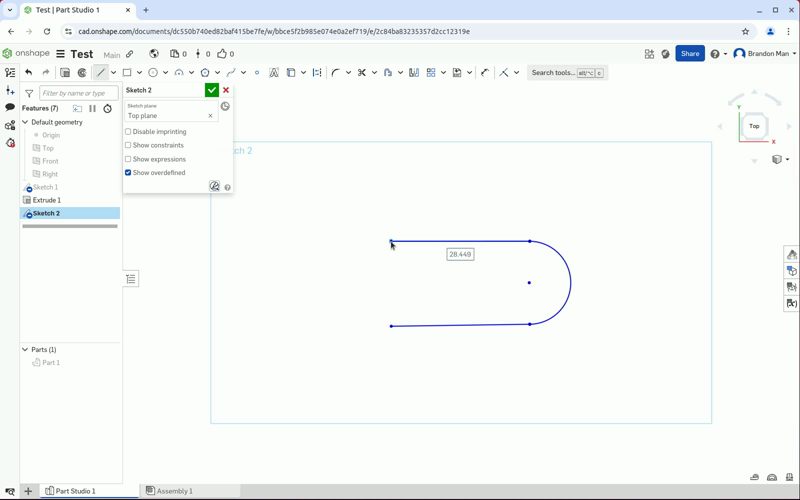
key(a)
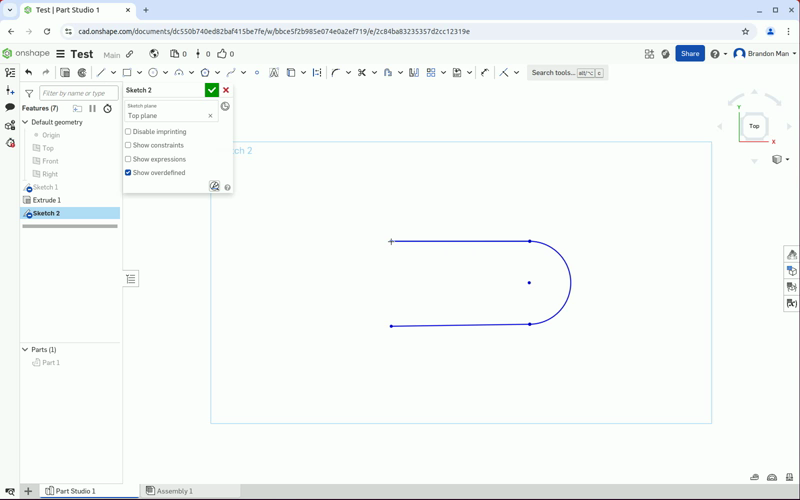
mouse_move(391, 241)
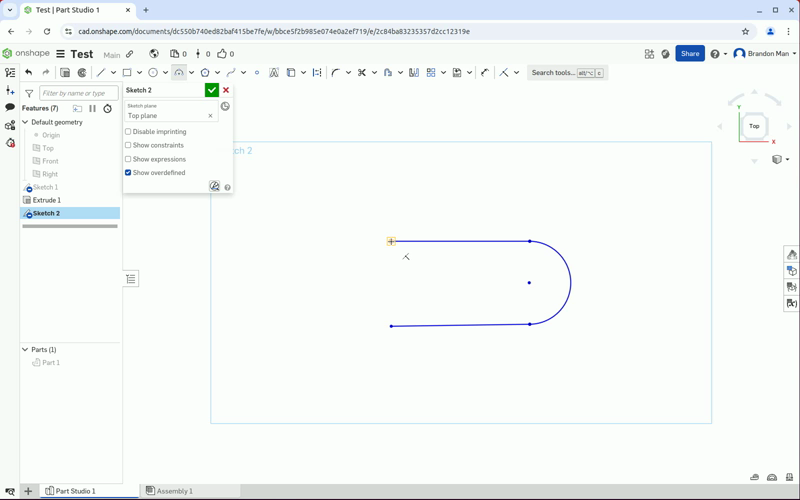
click(391, 241)
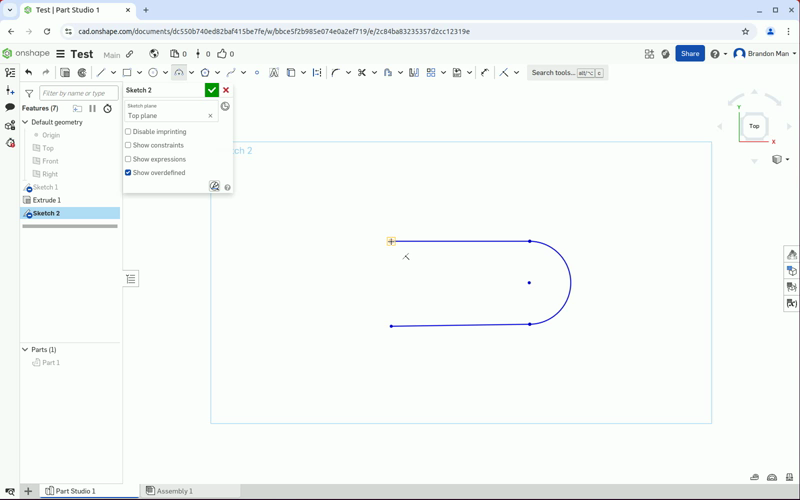
mouse_move(391, 326)
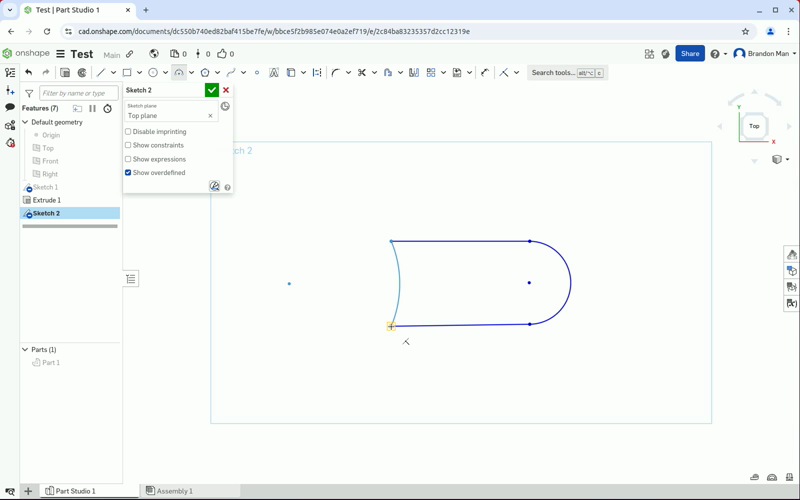
click(391, 326)
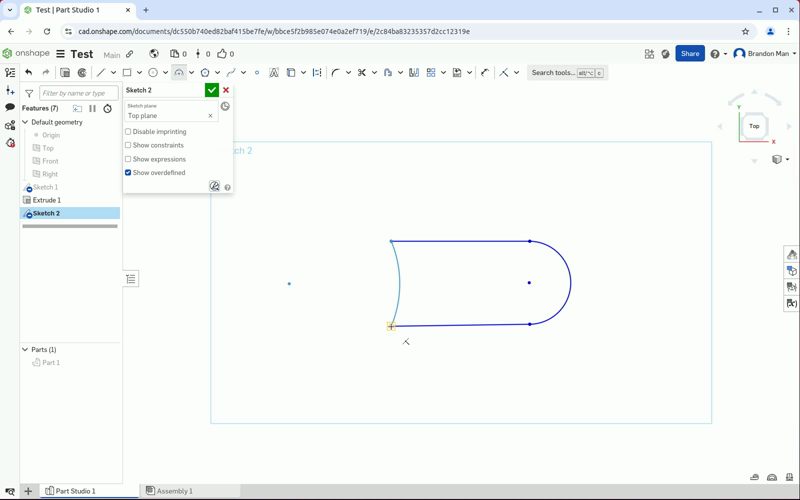
key_down(shift)
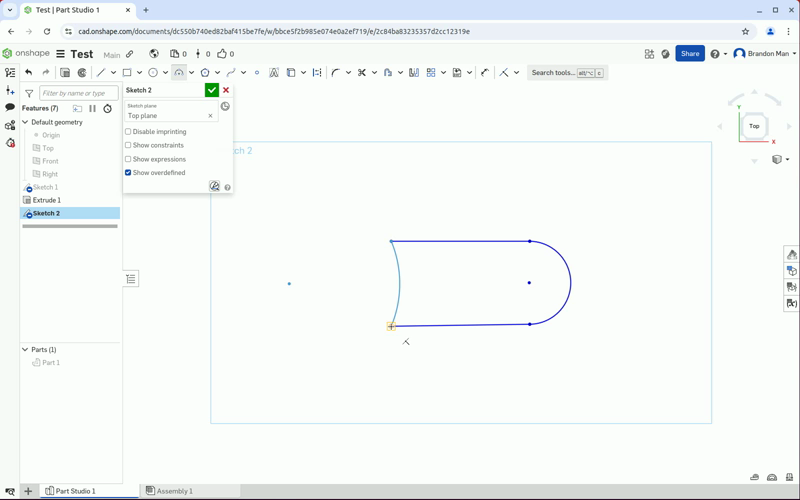
mouse_move(433, 283)
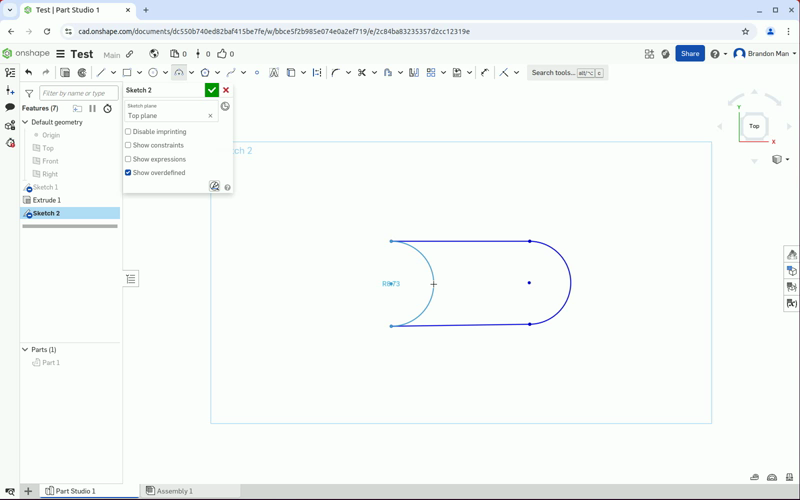
click(433, 283)
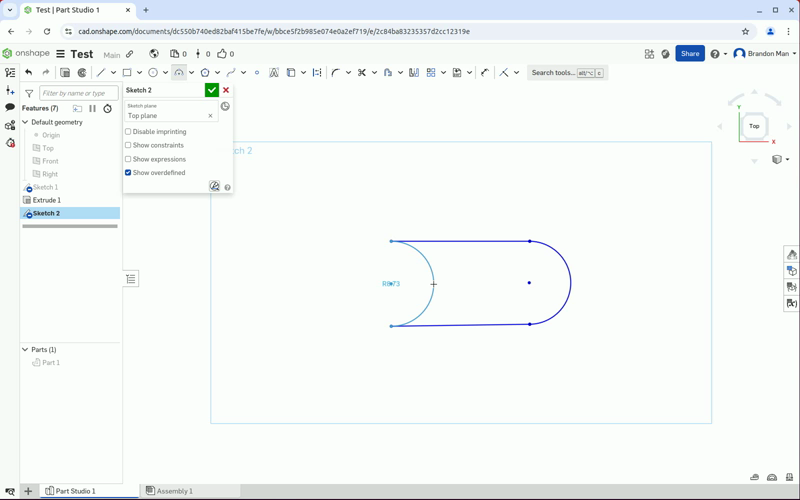
key_up(shift)
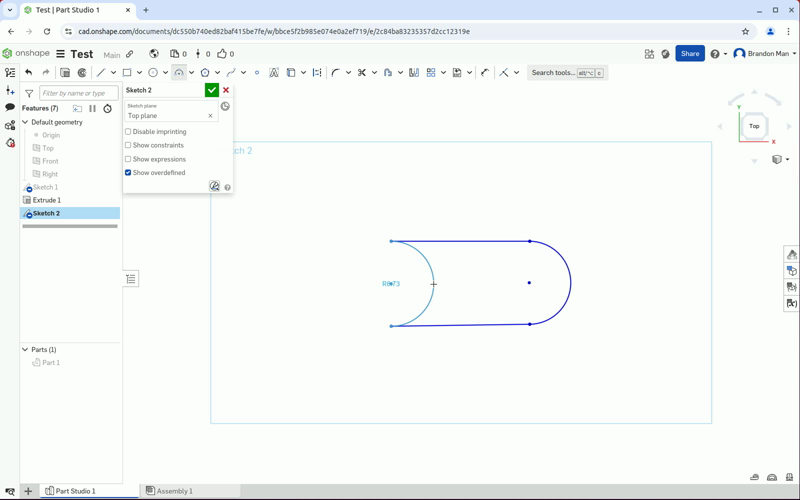
key(esc)
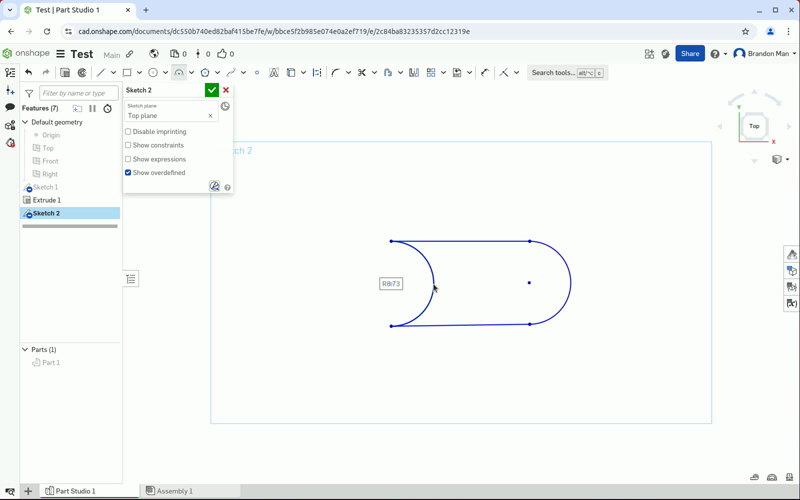
key(c)
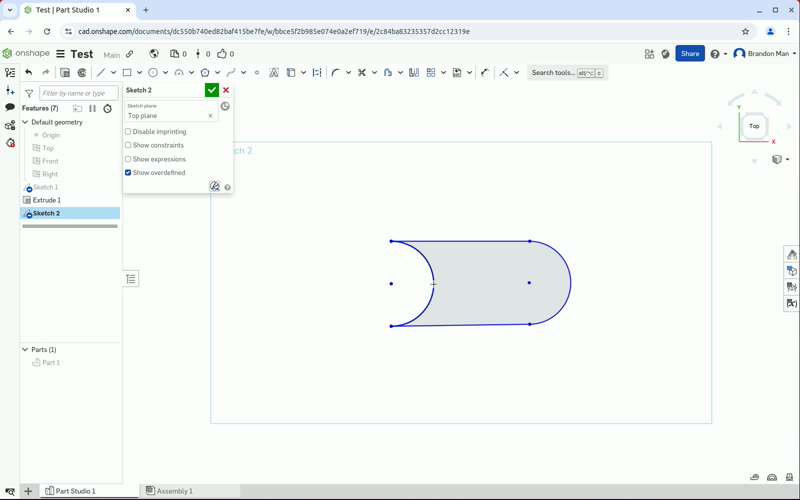
key_down(shift)
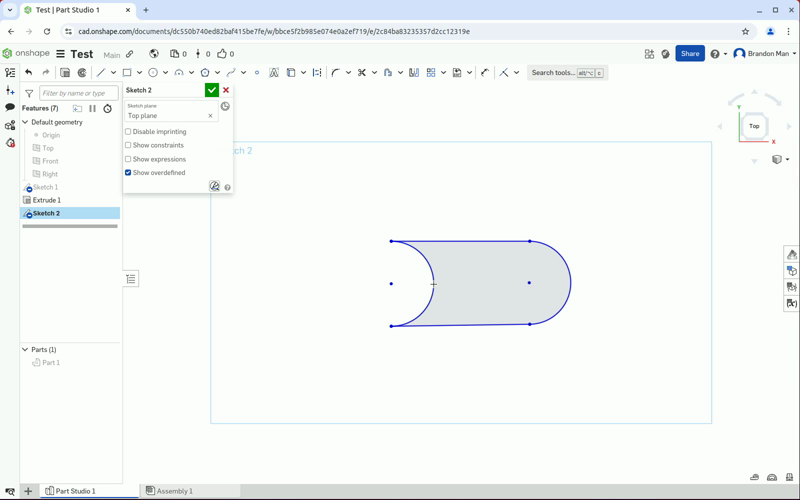
mouse_move(529, 282)
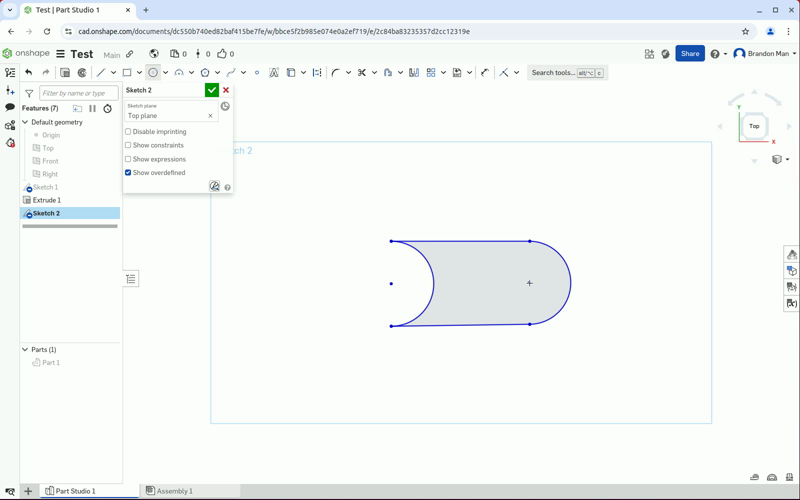
scroll(6)
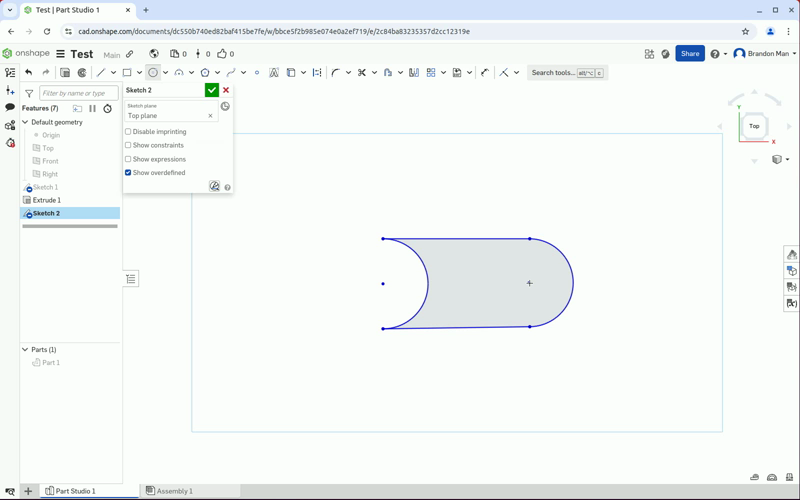
scroll(6)
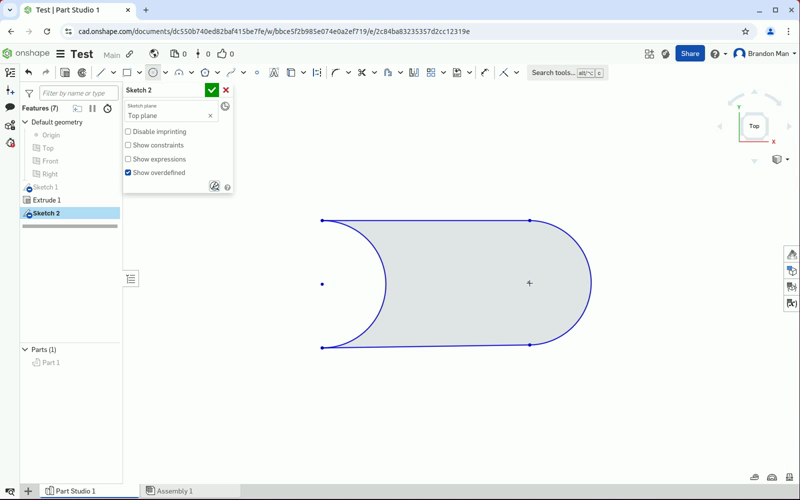
scroll(6)
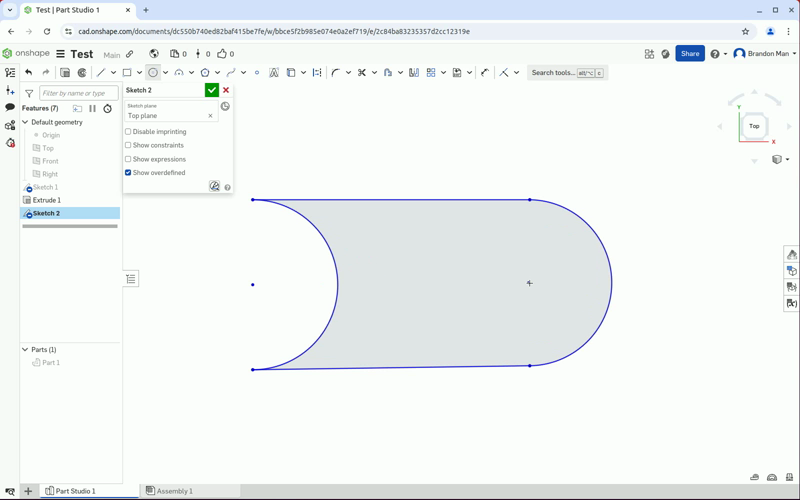
scroll(6)
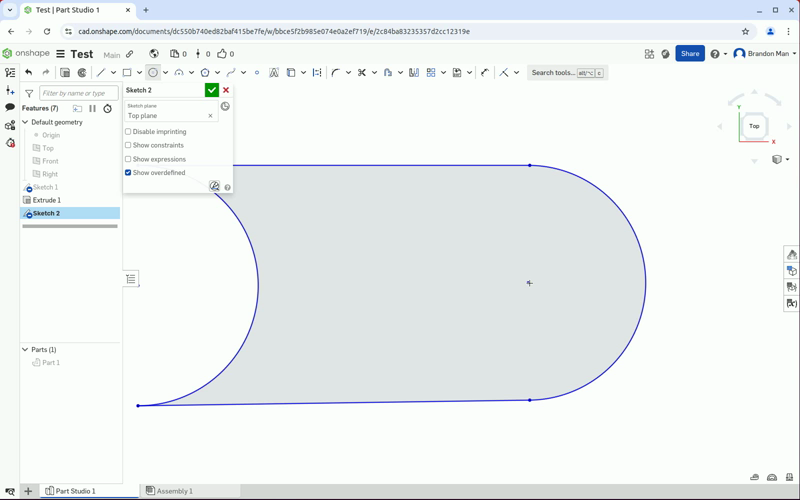
scroll(6)
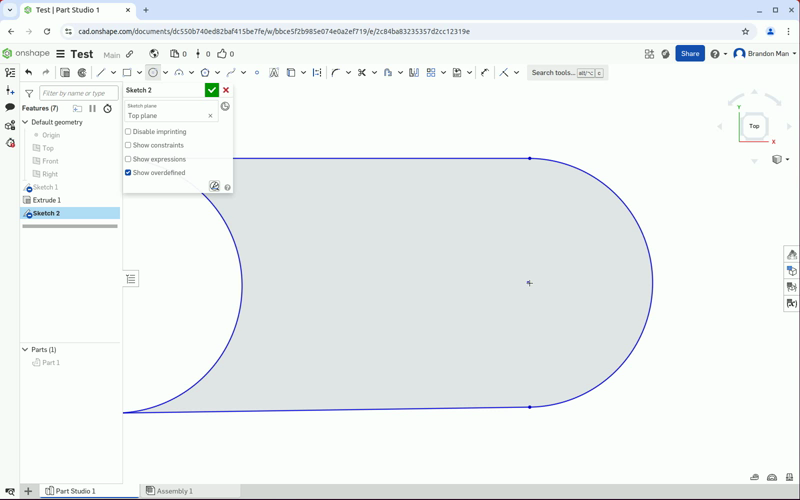
scroll(6)
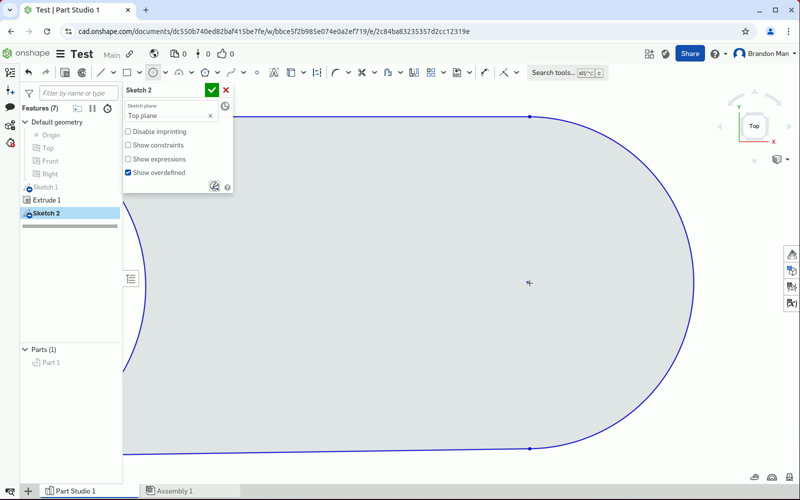
scroll(6)
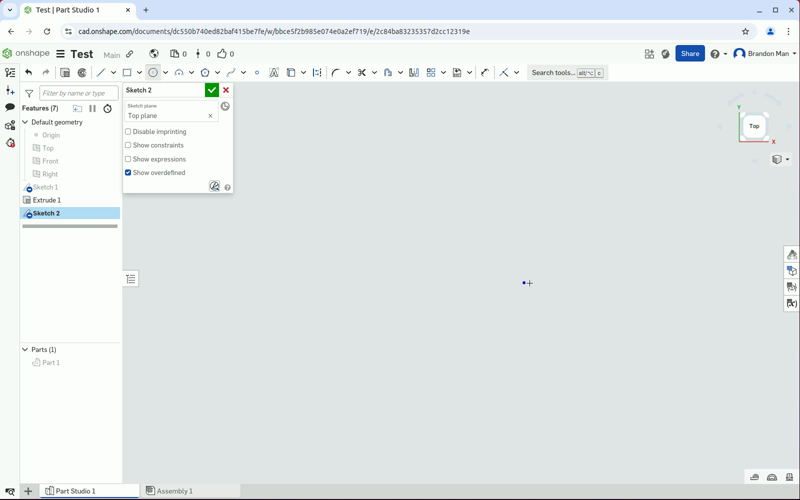
click(529, 282)
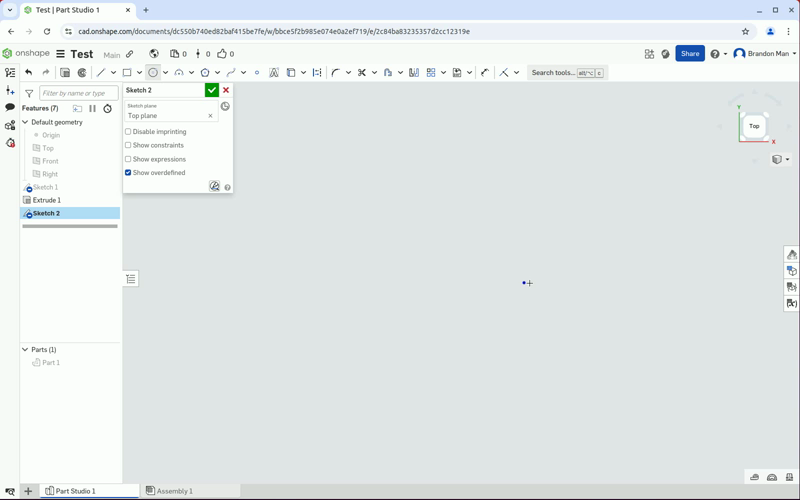
scroll(-6)
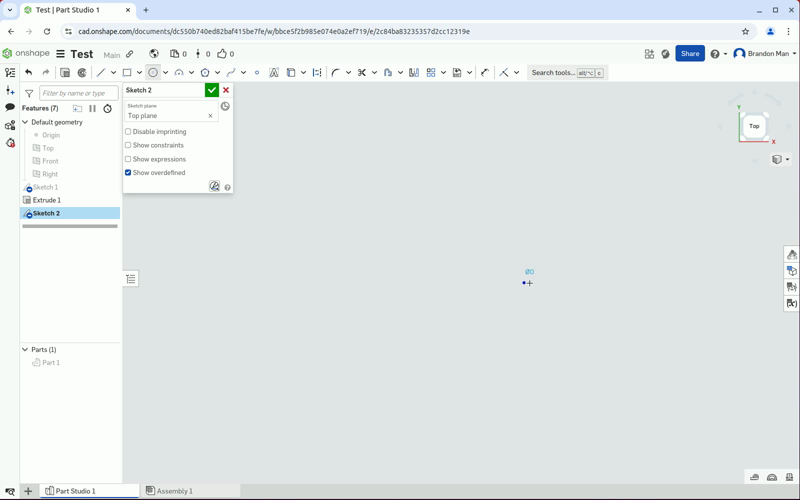
scroll(-6)
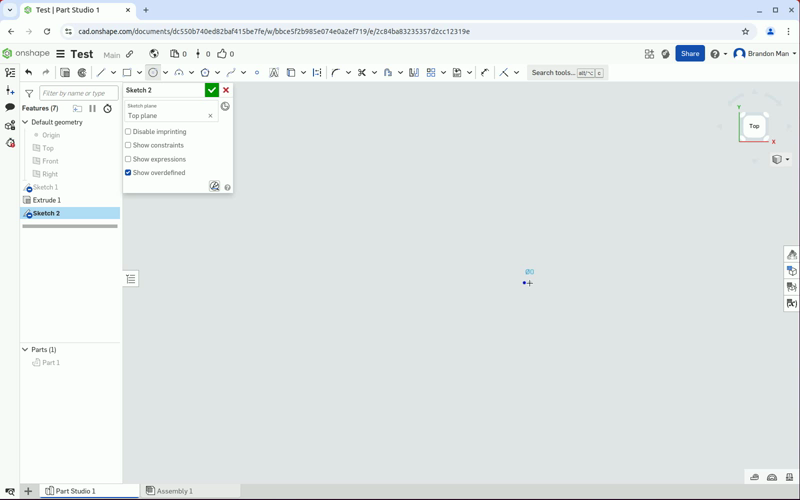
scroll(-6)
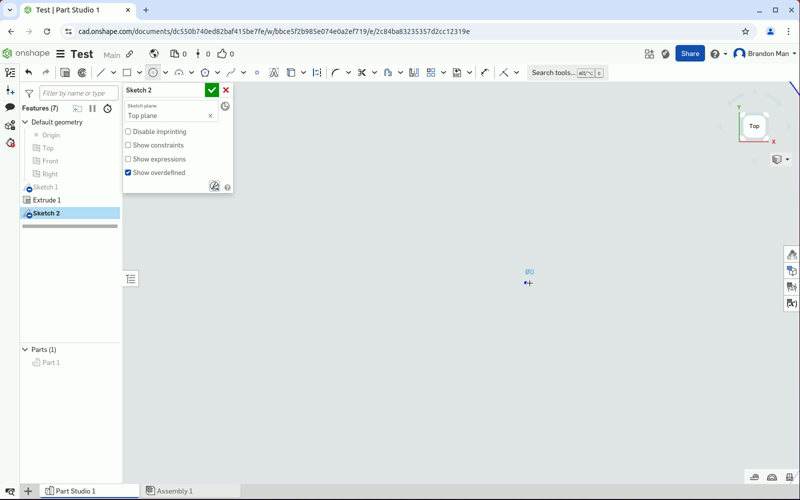
scroll(-6)
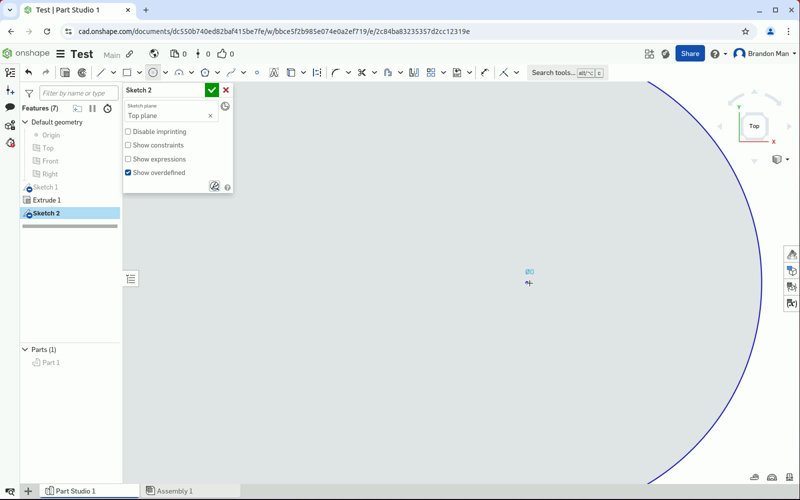
scroll(-6)
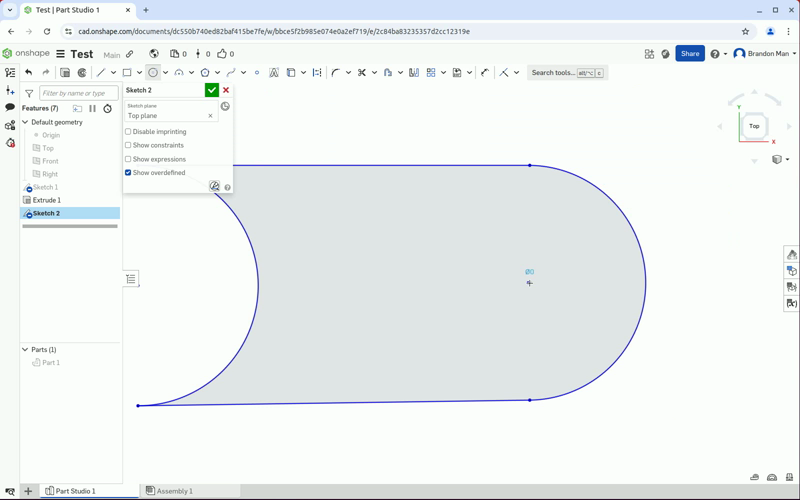
scroll(-6)
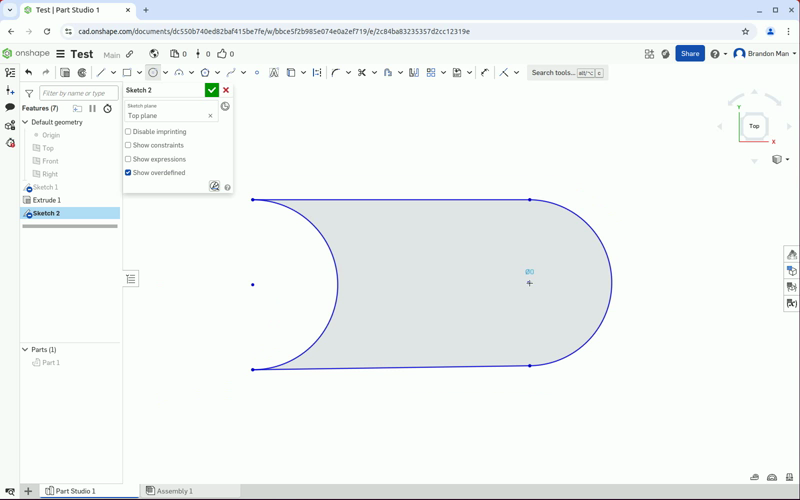
scroll(-6)
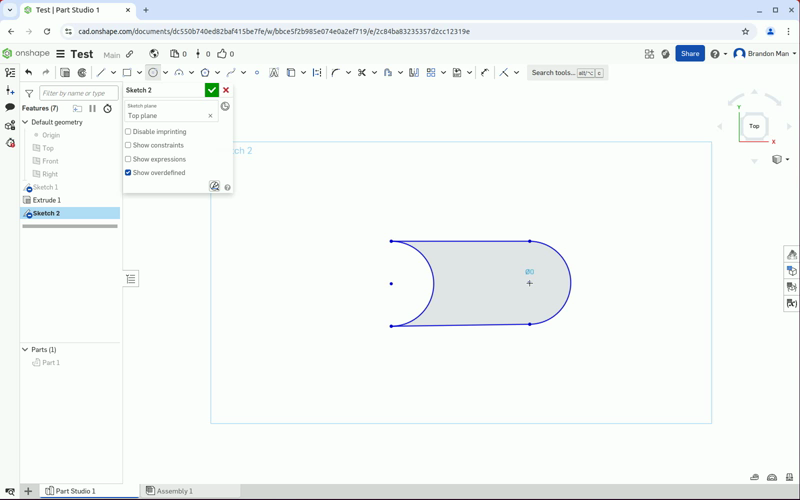
key_up(shift)
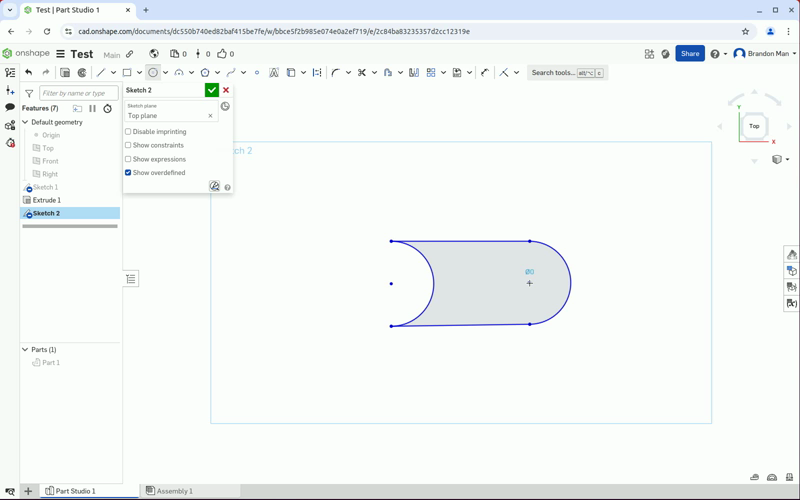
mouse_move(554, 282)
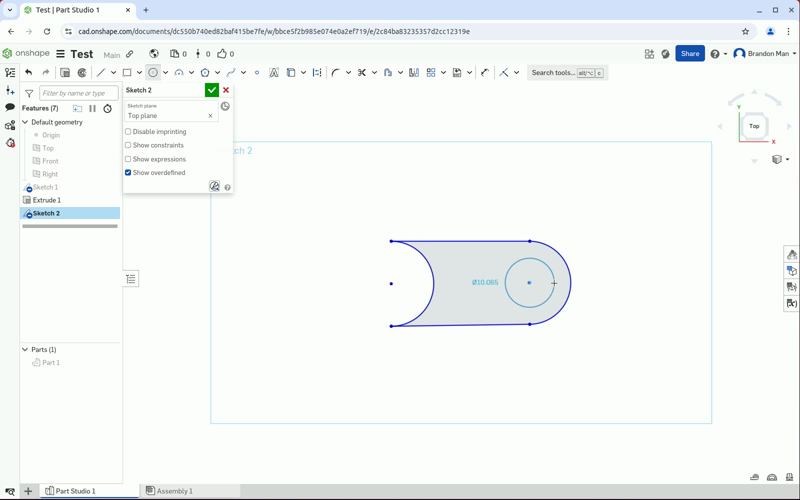
click(554, 282)
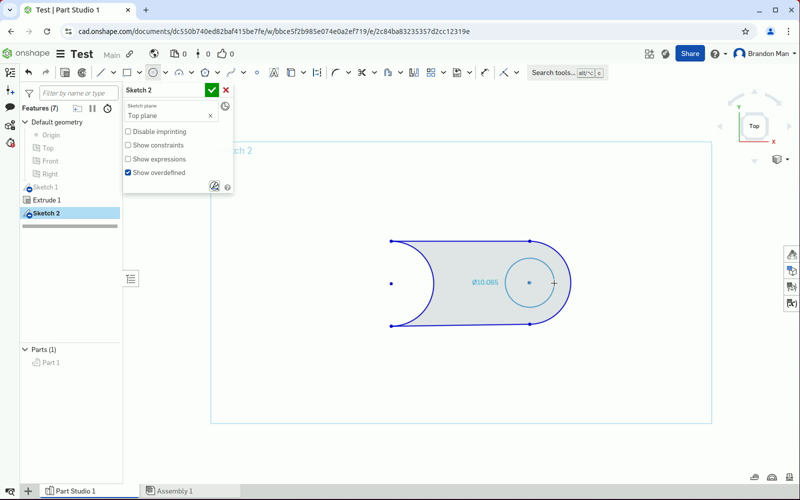
key(esc)
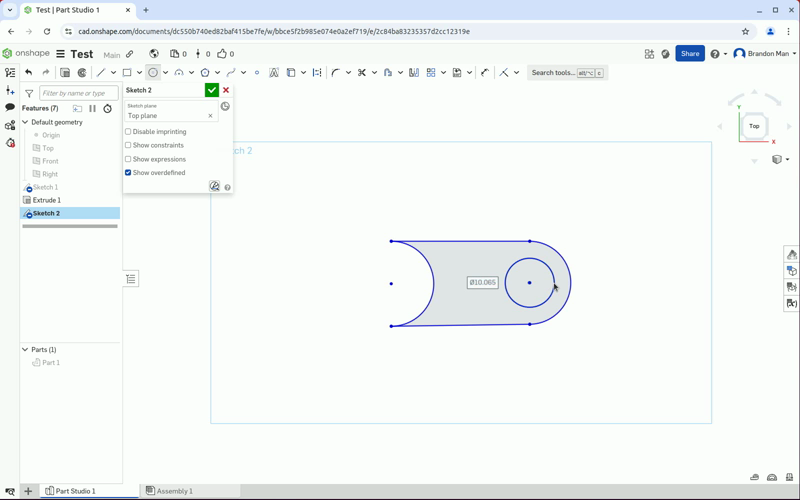
mouse_move(466, 311)
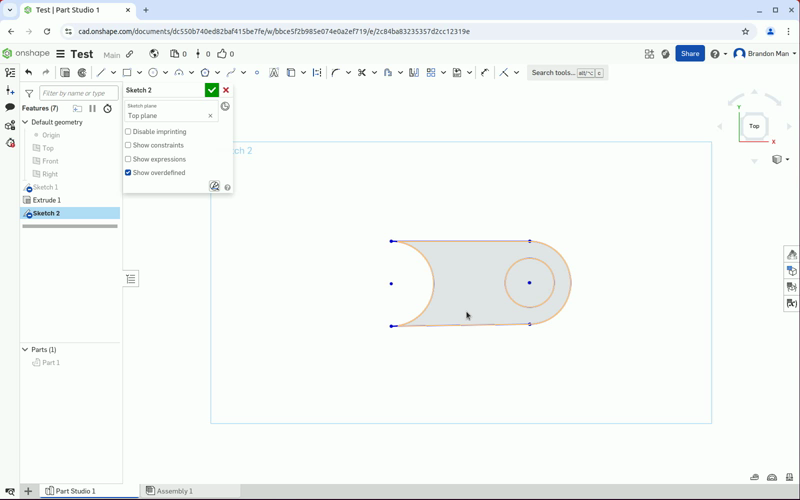
click(466, 311)
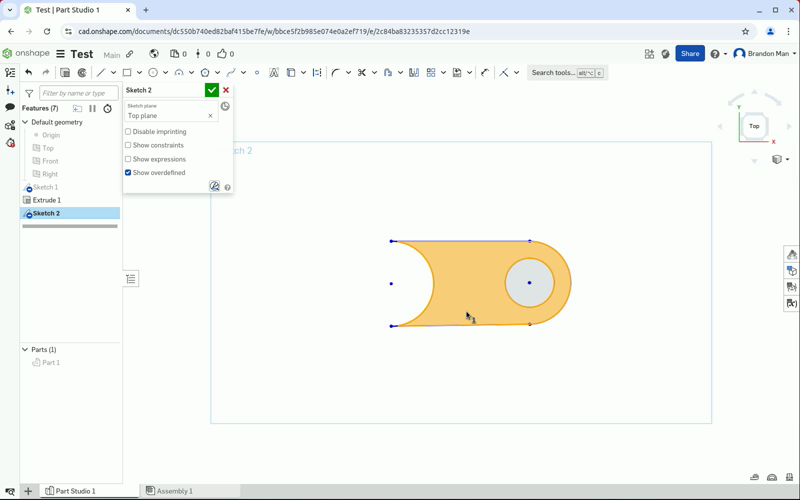
mouse_move(73, 352)
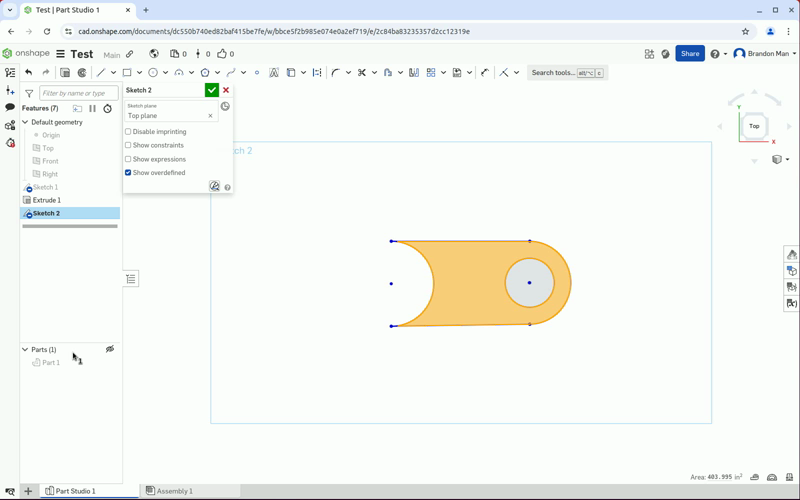
key(shift+y)
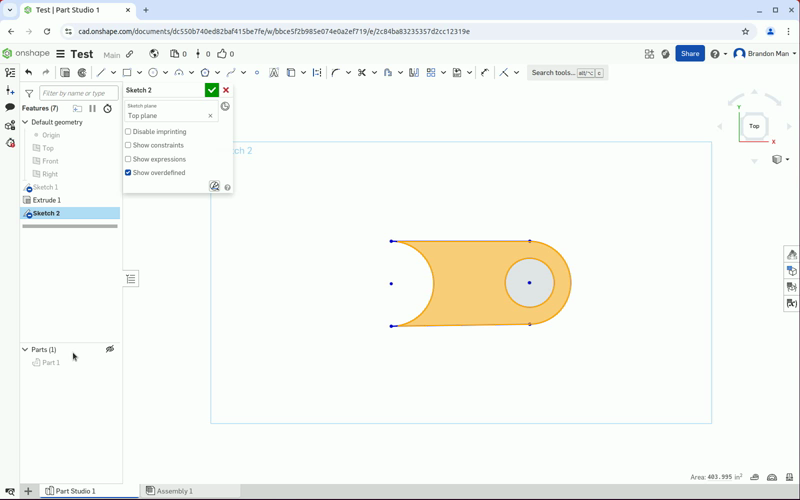
key(shift+e)
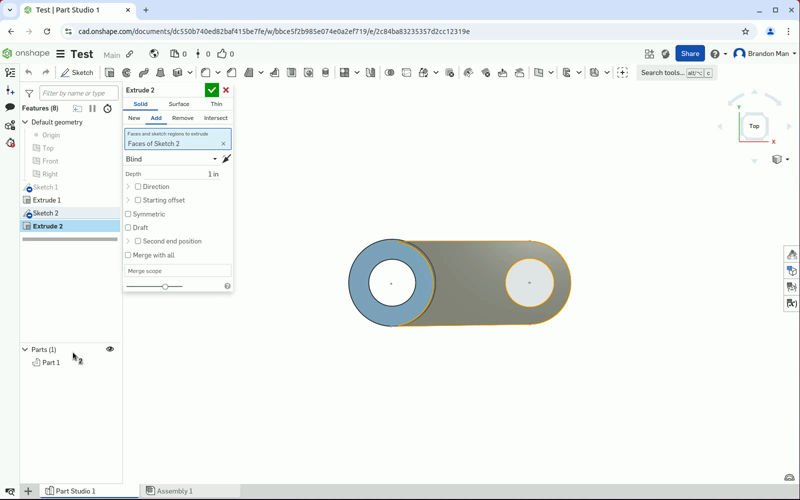
mouse_move(143, 106)
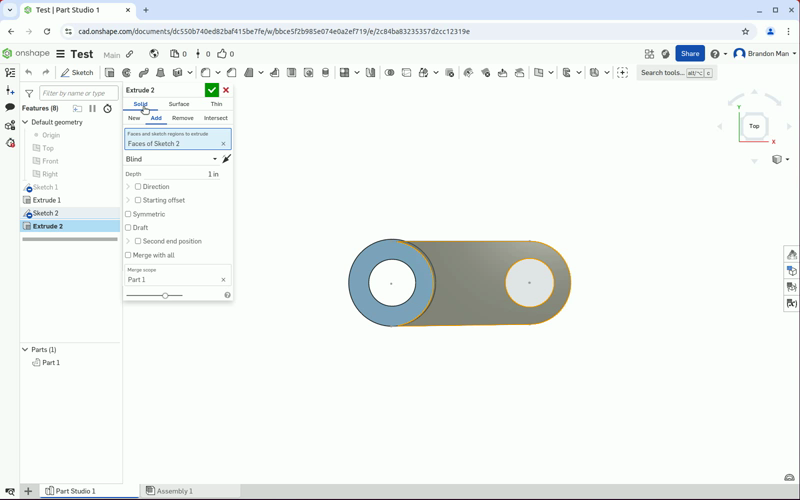
click(143, 106)
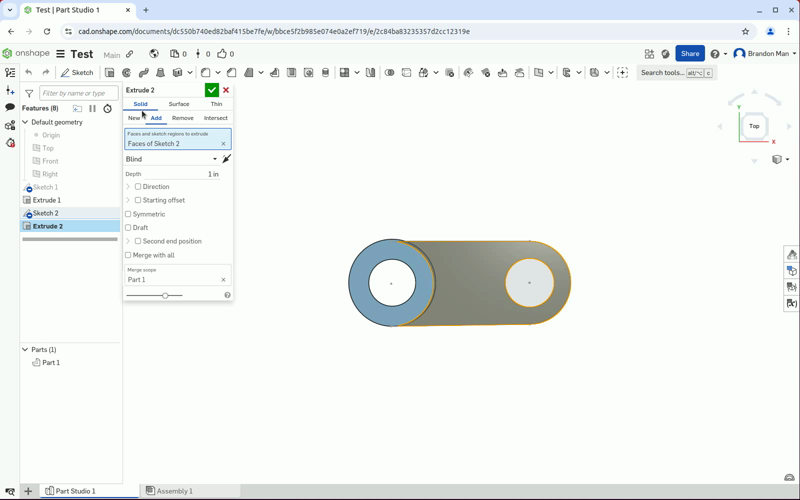
mouse_move(137, 120)
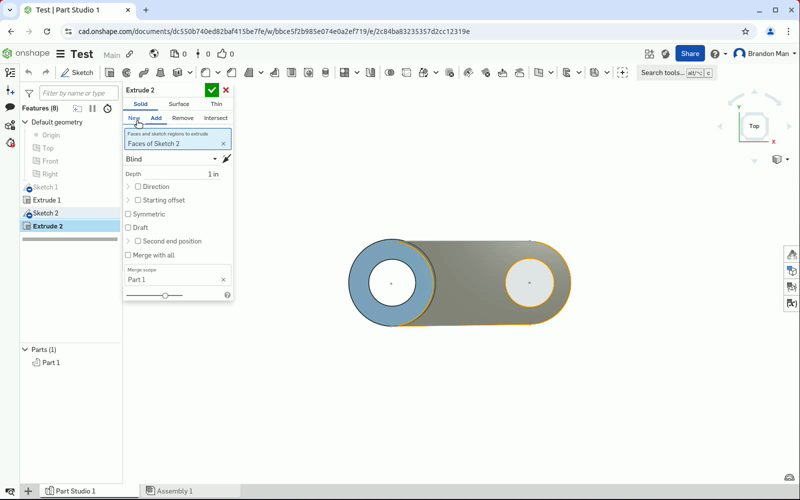
click(137, 120)
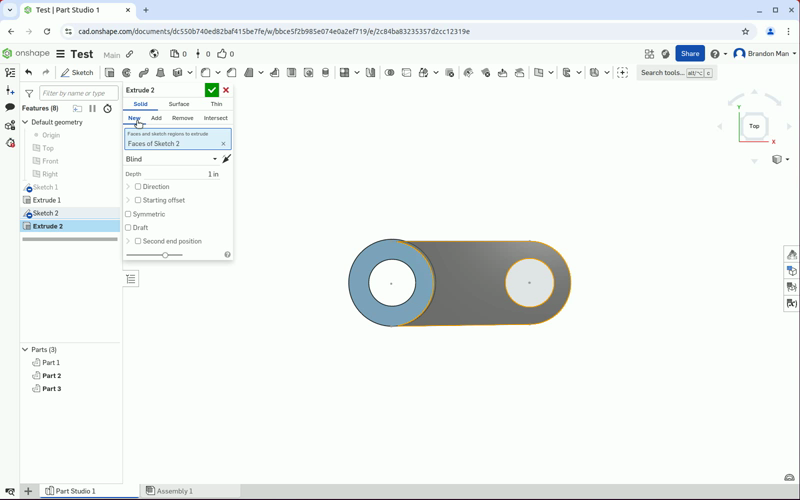
key(tab, 4)
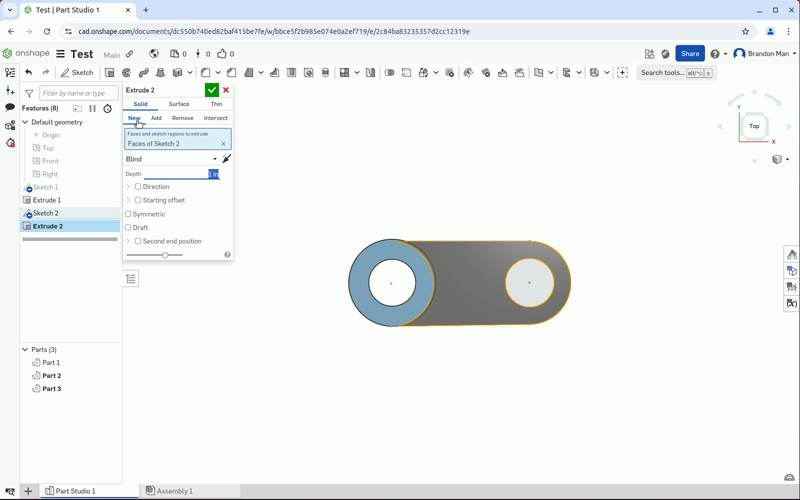
text(7.703)
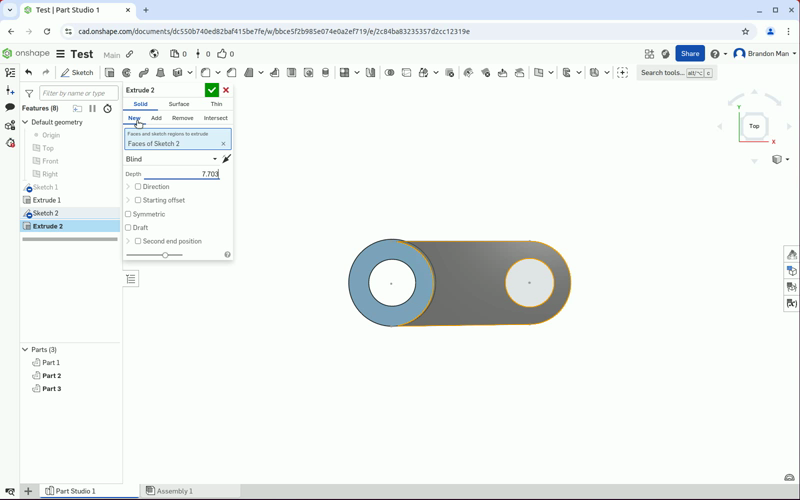
key(enter)
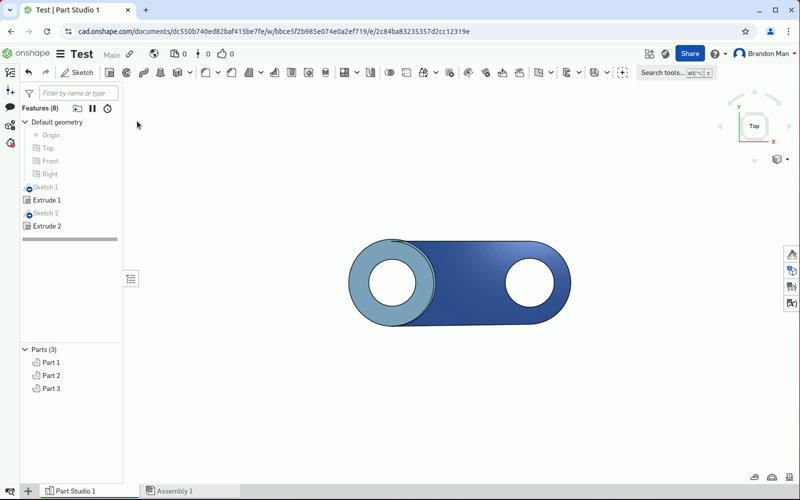
key(shift+h)
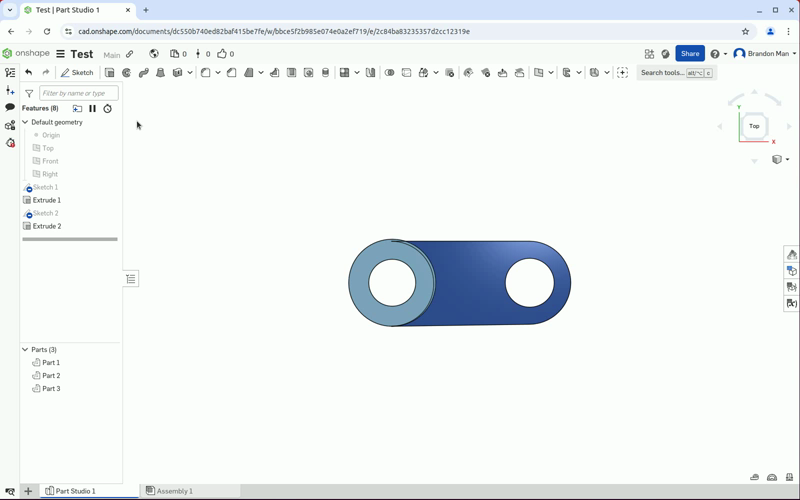
key(shift+h)
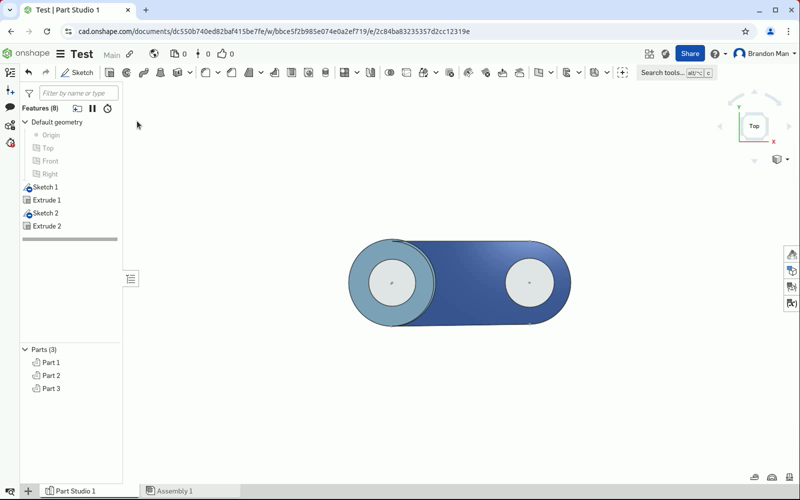
key(shift+7)
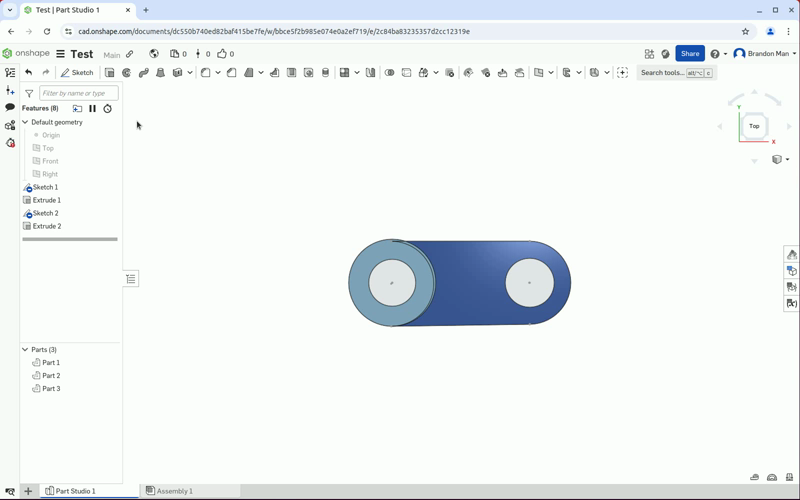
key(up, 3)
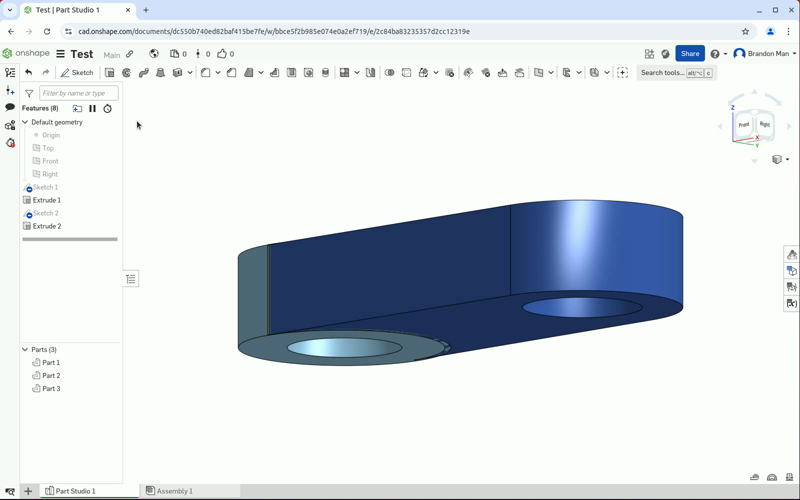
key(left, 3)
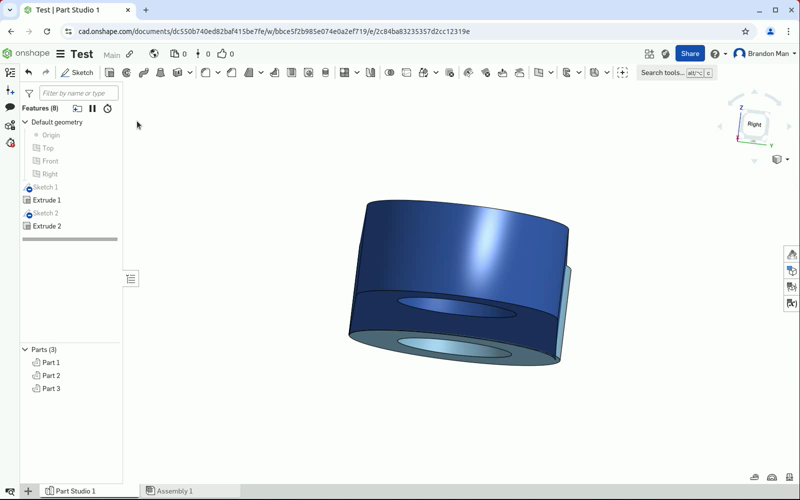
key(right, 3)
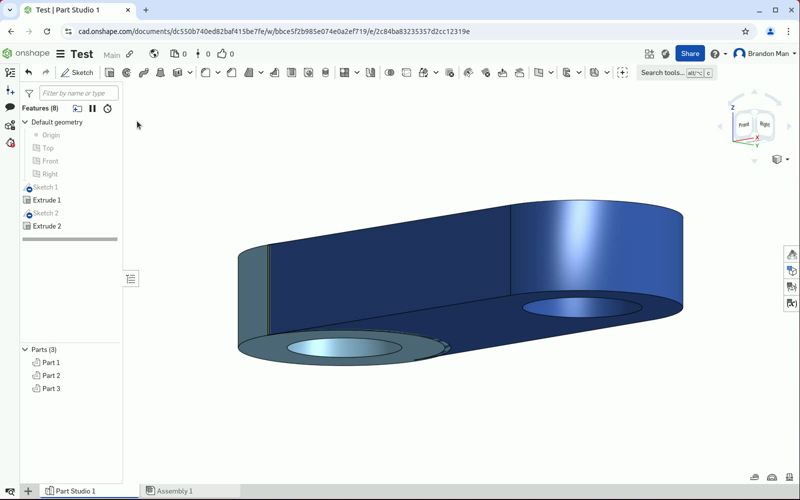
key(down, 3)
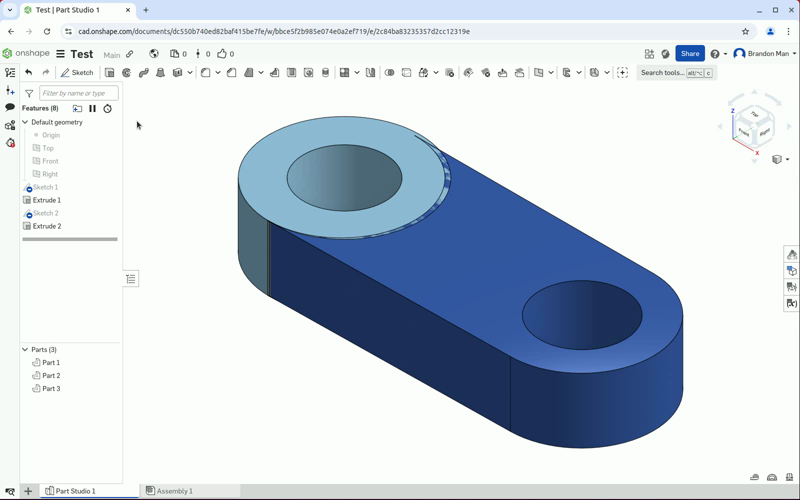
mouse_move(73, 189)
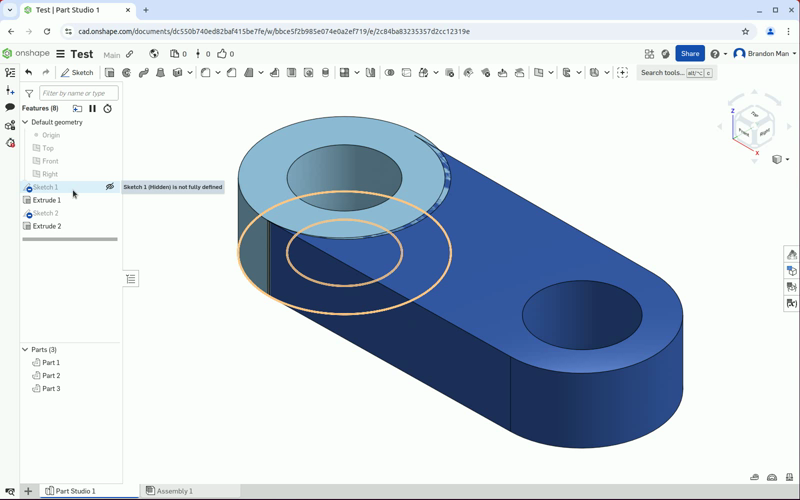
click(73, 189)